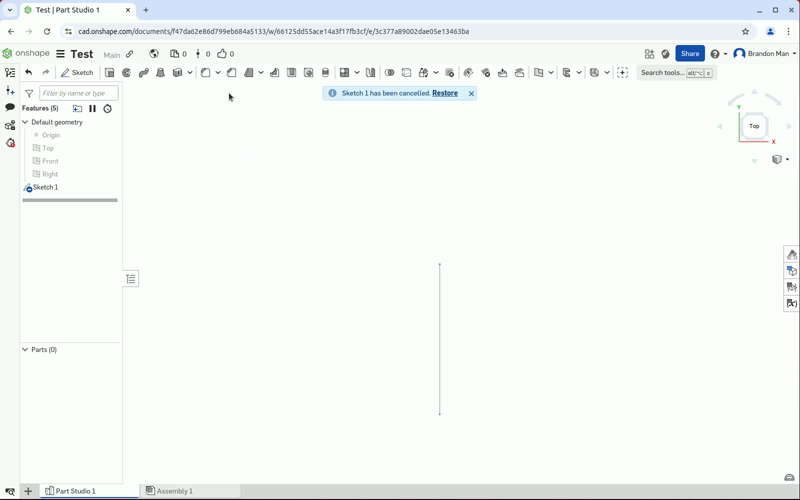
key(shift+h)
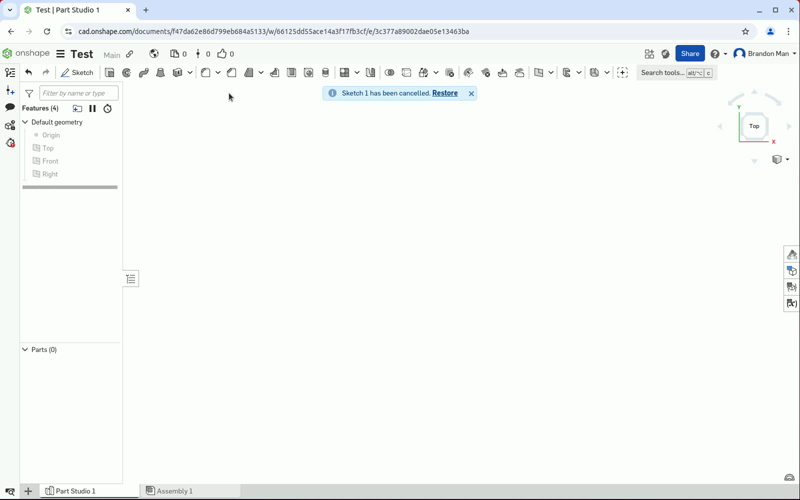
key(shift+s)
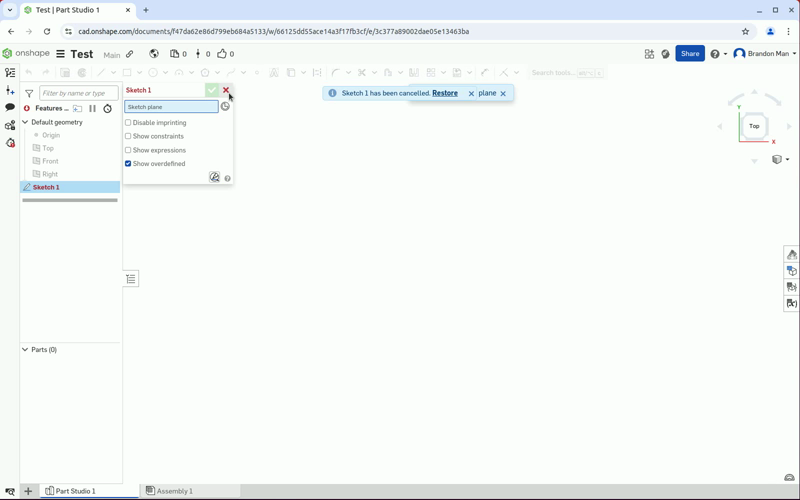
mouse_move(73, 150)
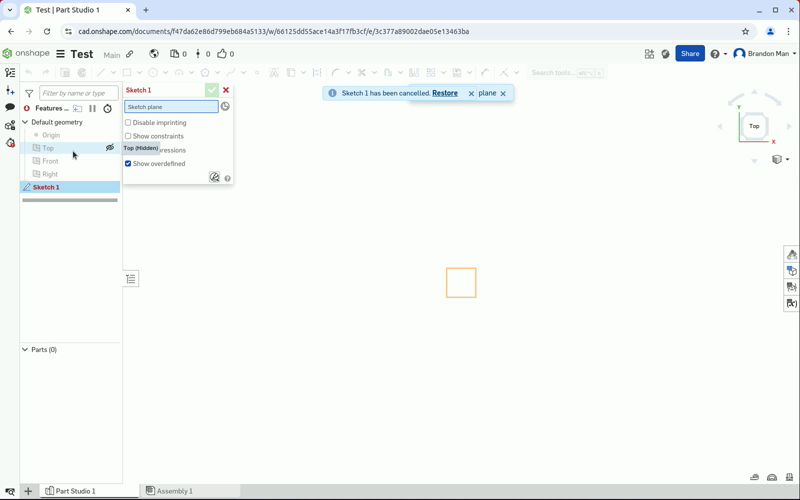
click(73, 150)
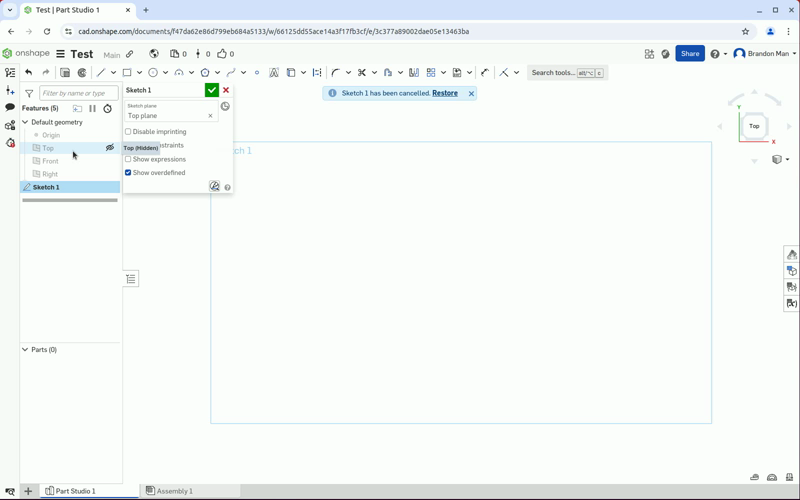
mouse_move(73, 352)
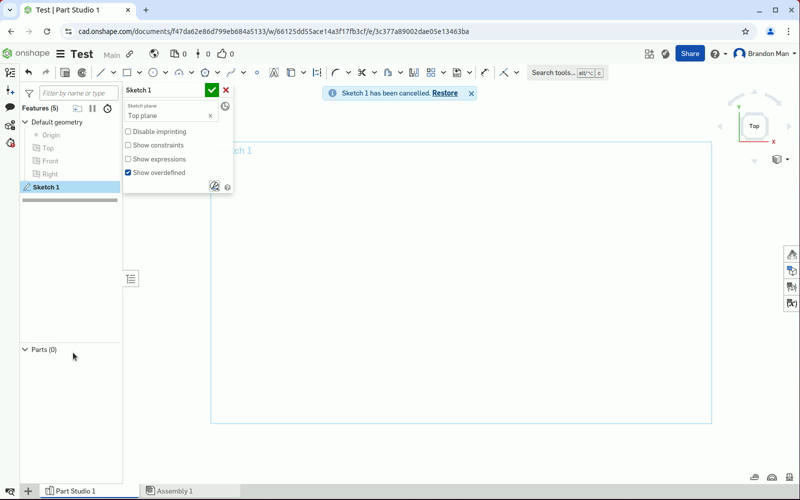
key(y)
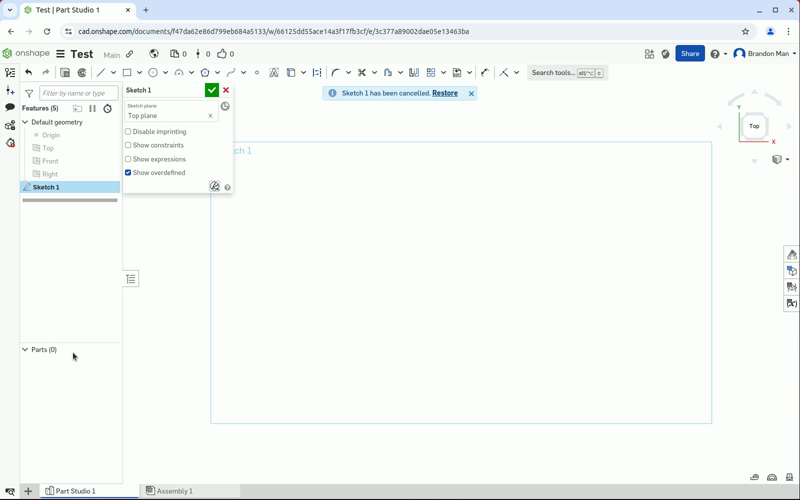
key(l)
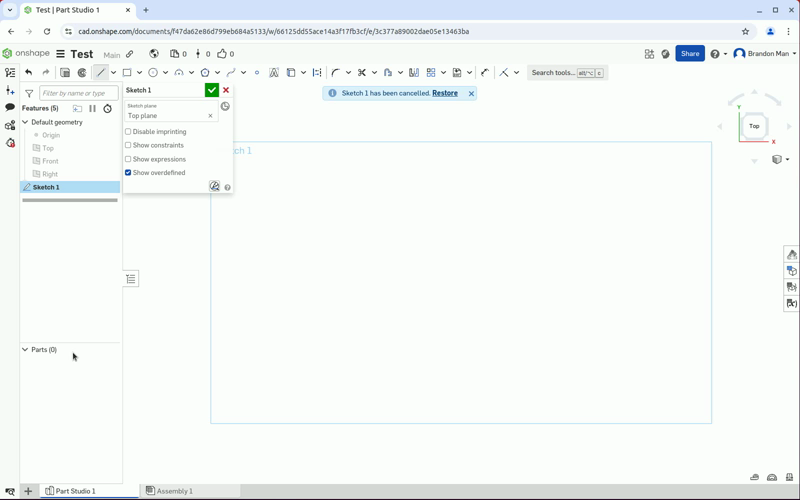
key_down(shift)
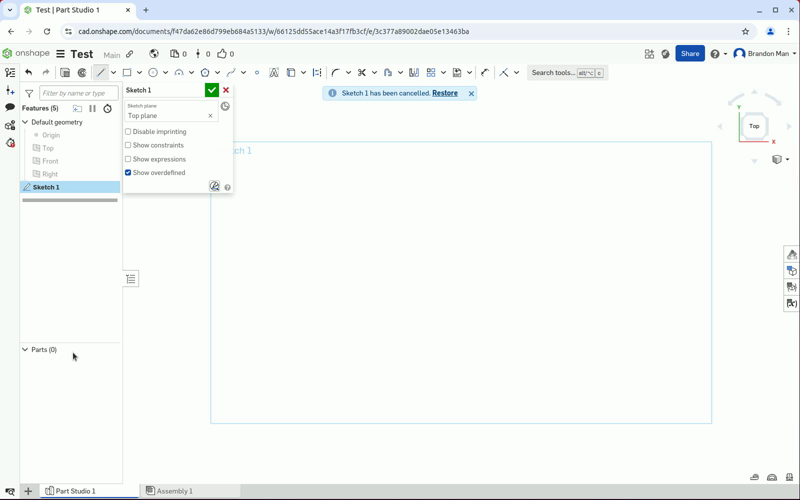
mouse_move(460, 282)
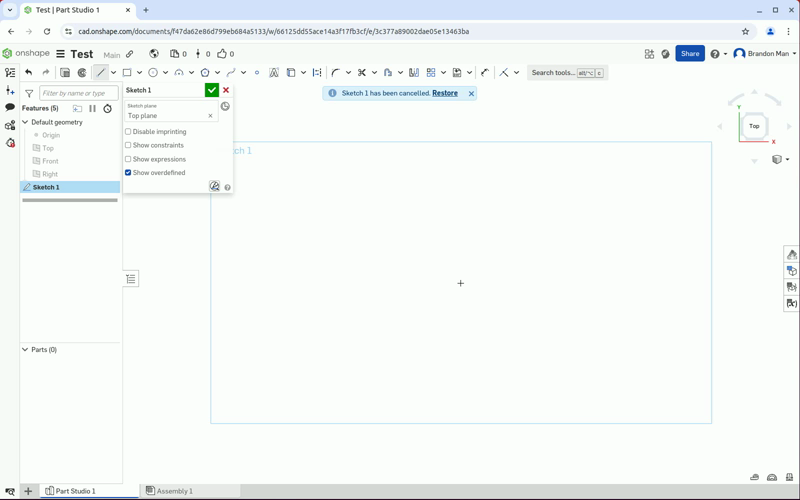
click(460, 282)
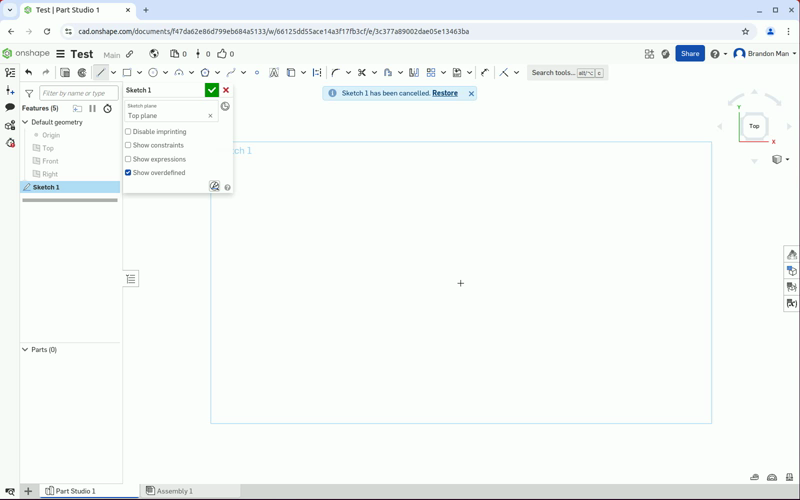
key_up(shift)
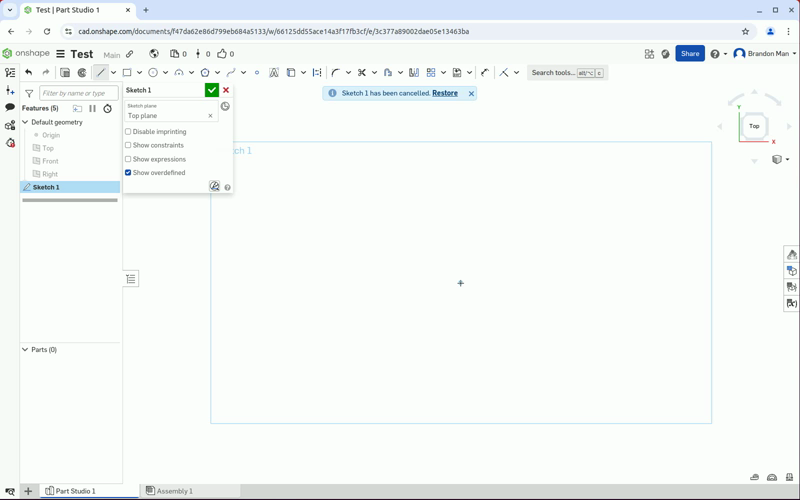
key_down(shift)
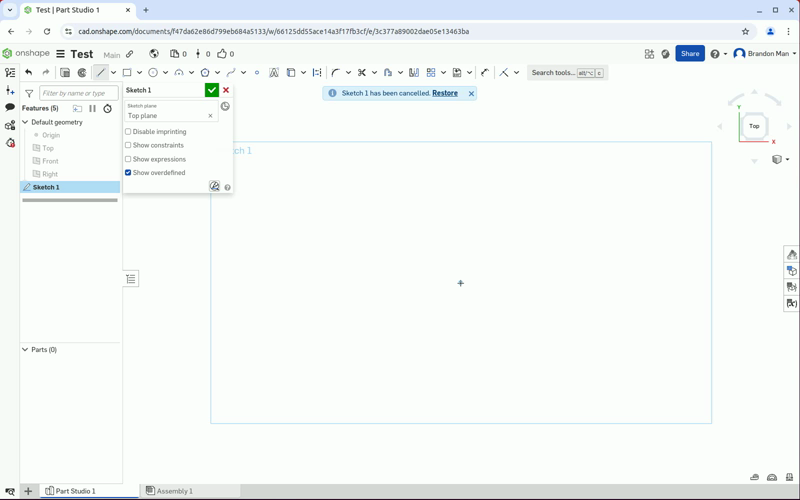
mouse_move(573, 282)
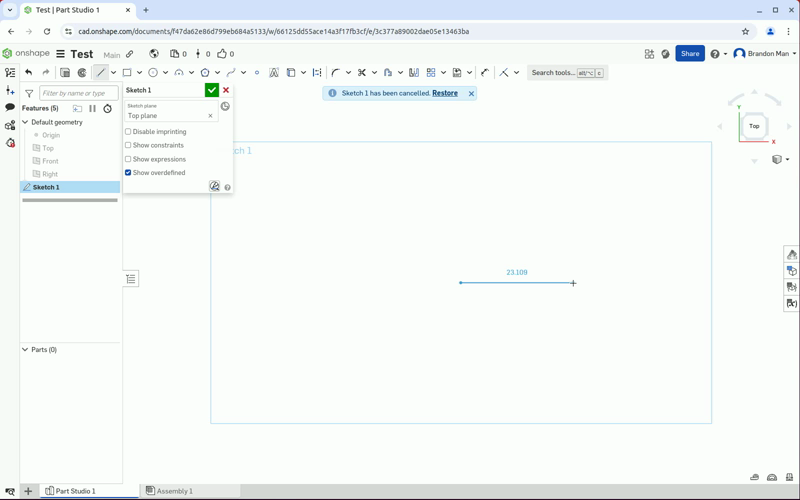
click(573, 282)
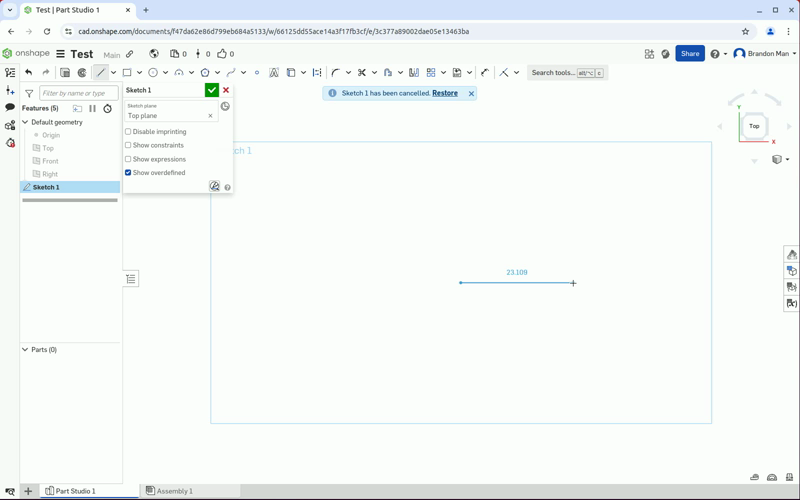
key_up(shift)
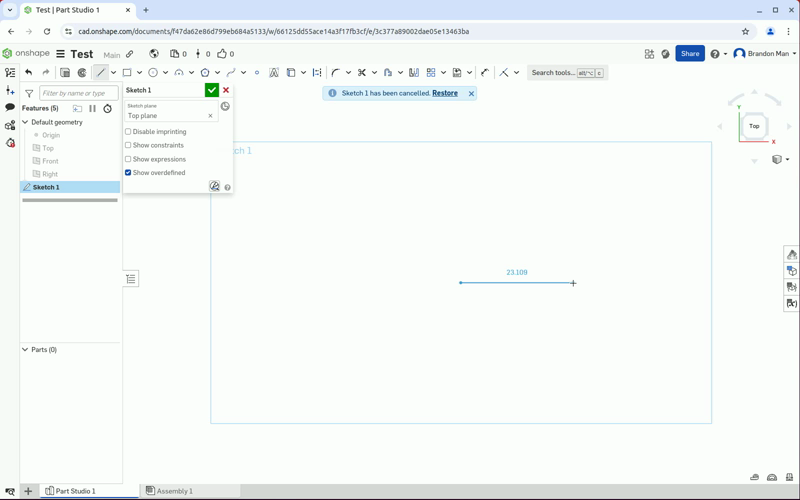
key_down(shift)
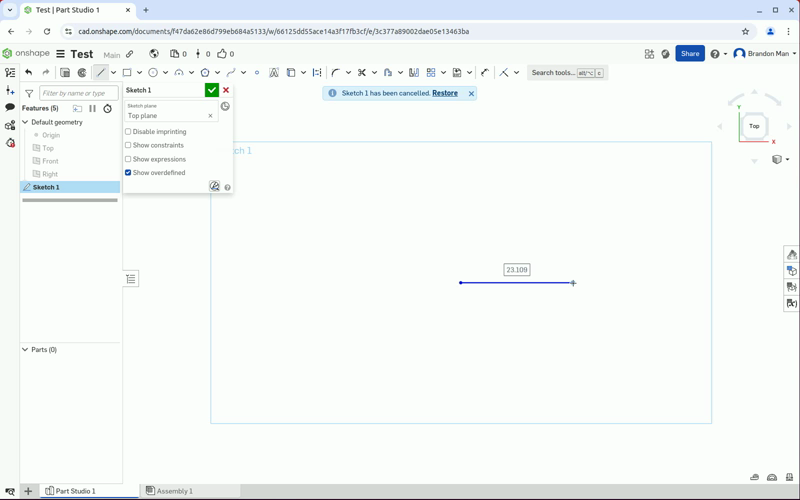
mouse_move(573, 208)
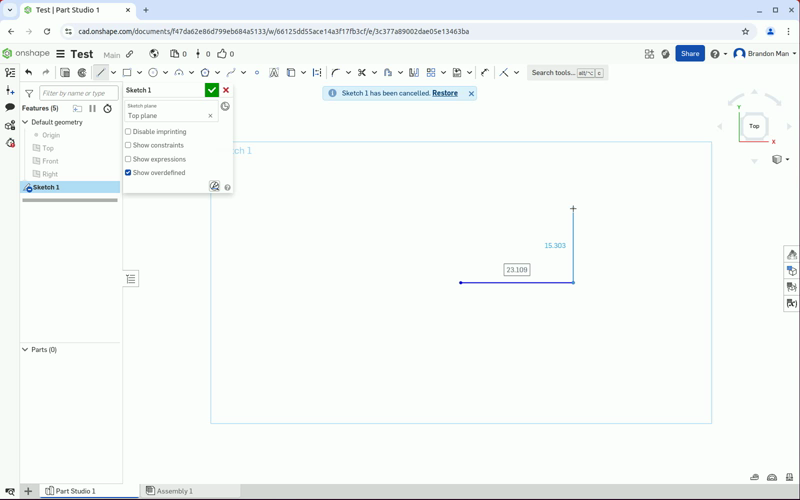
click(573, 208)
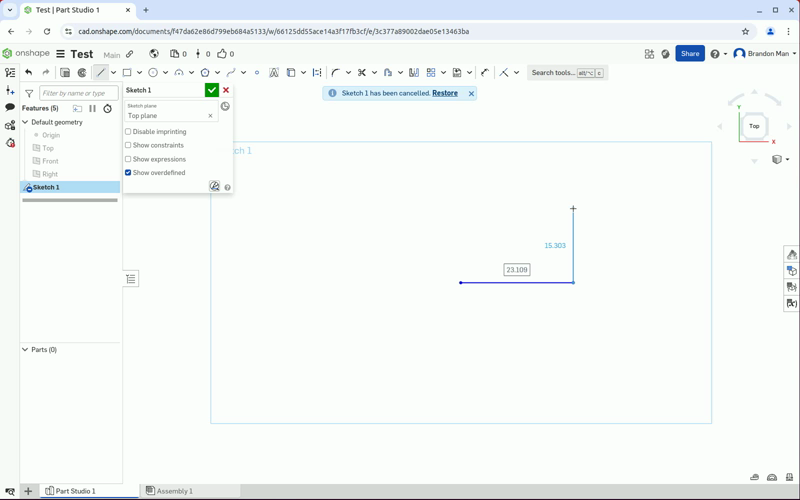
key_up(shift)
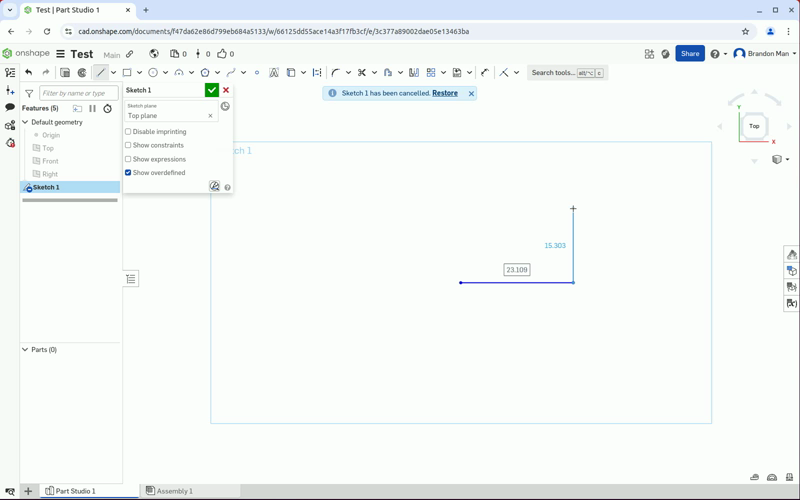
key_down(shift)
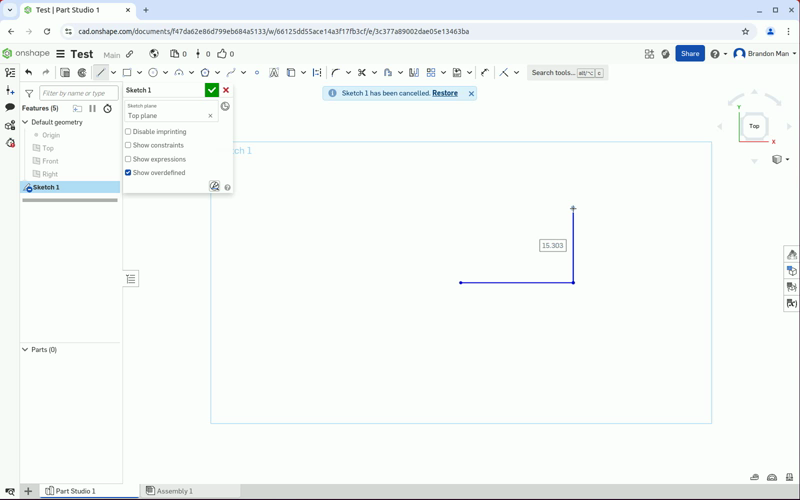
mouse_move(460, 208)
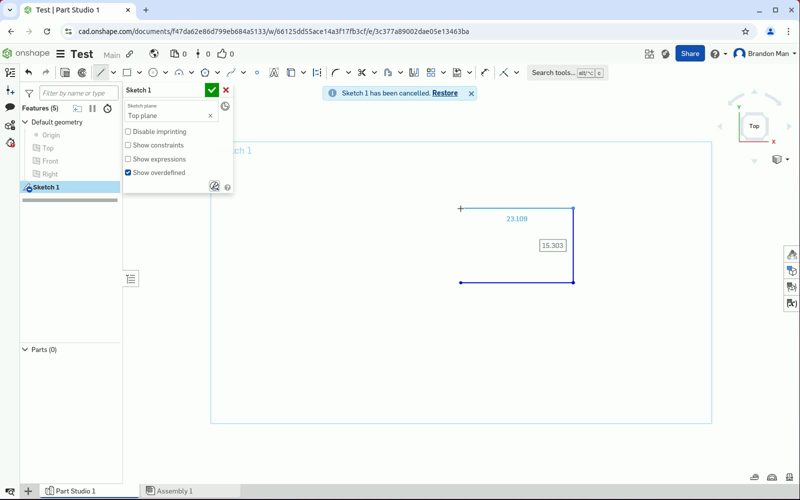
click(460, 208)
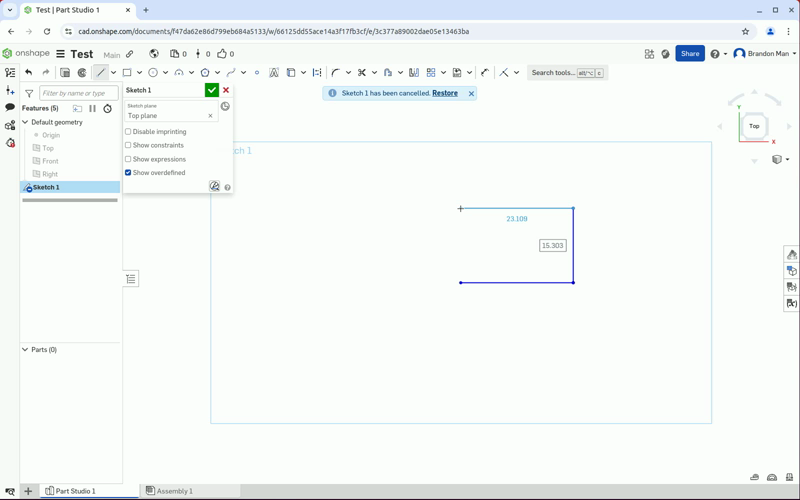
key_up(shift)
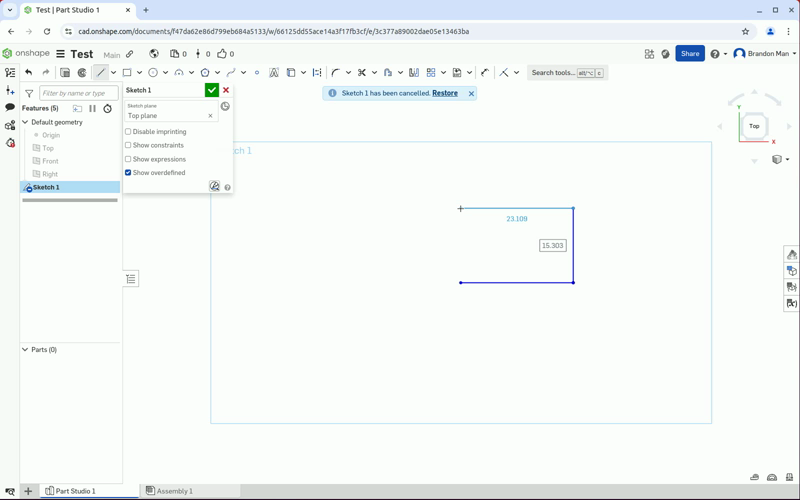
key_down(shift)
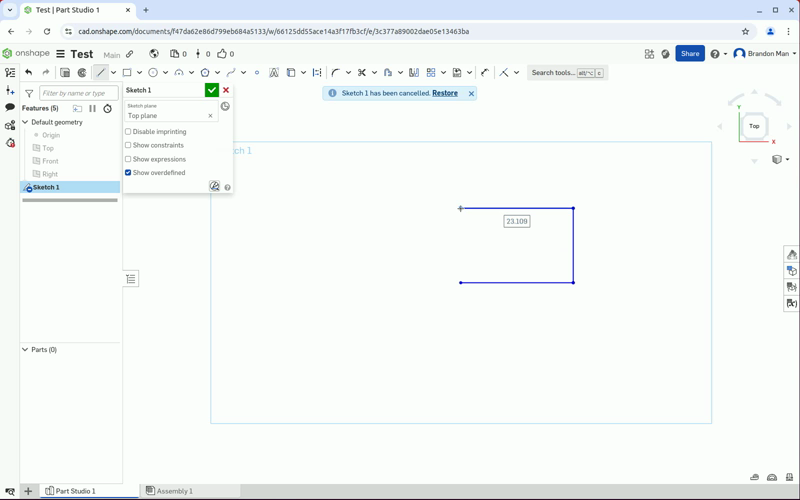
mouse_move(460, 282)
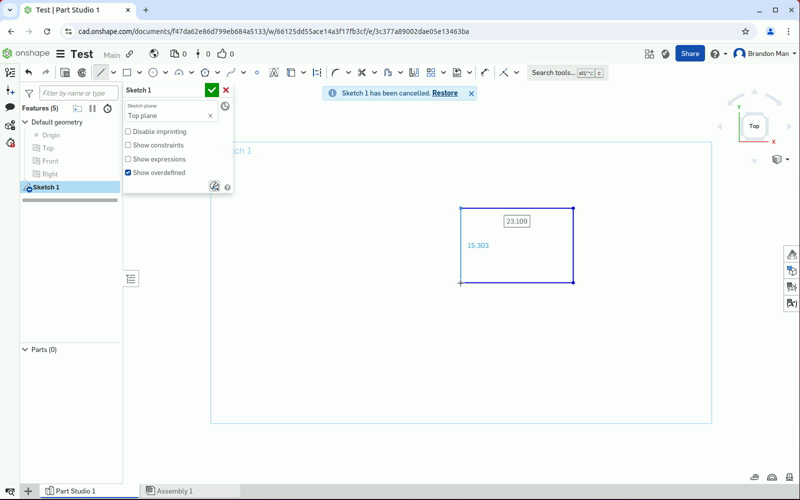
key_up(shift)
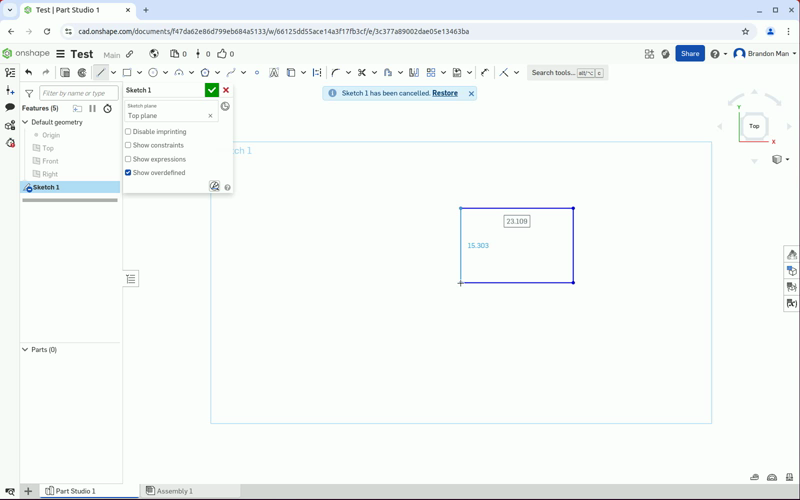
click(460, 282)
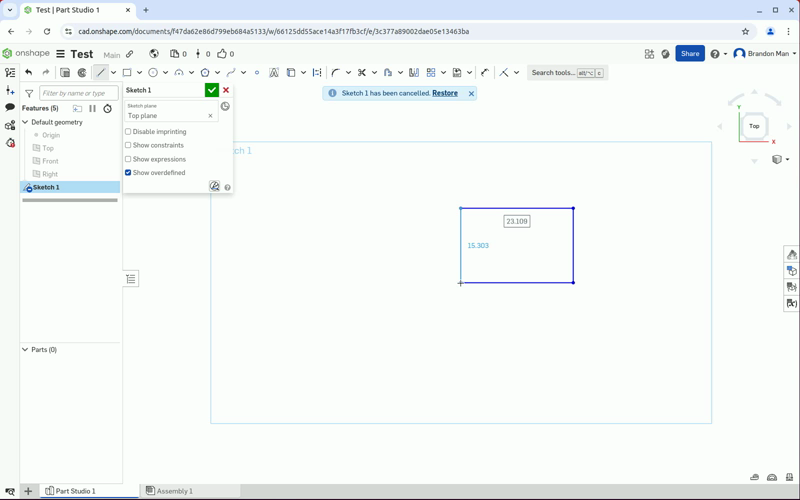
key(esc)
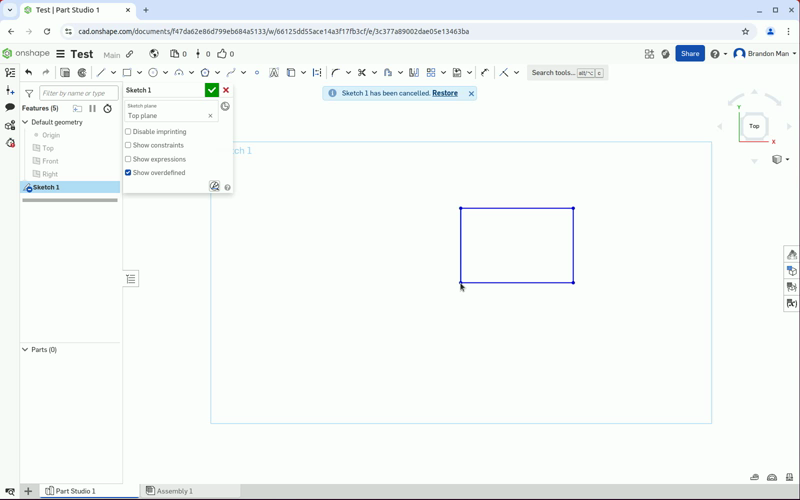
mouse_move(538, 255)
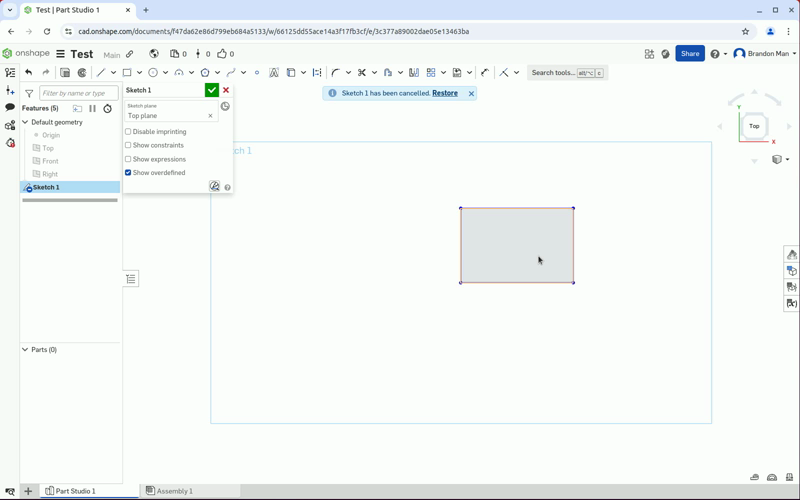
click(538, 255)
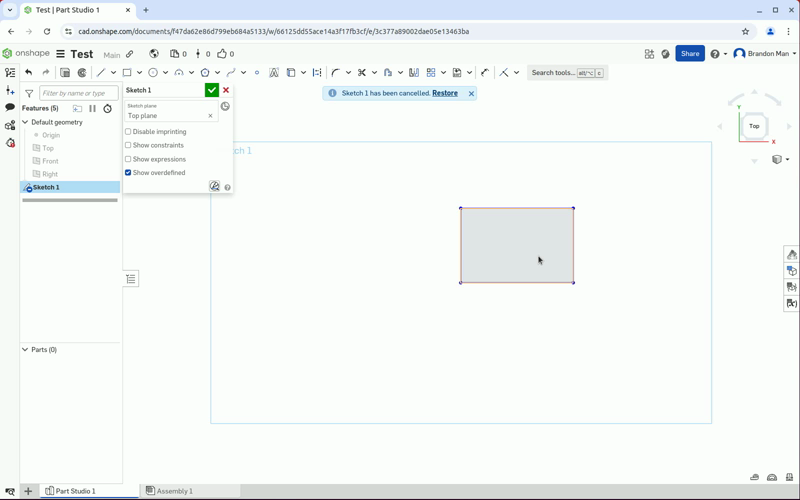
mouse_move(73, 352)
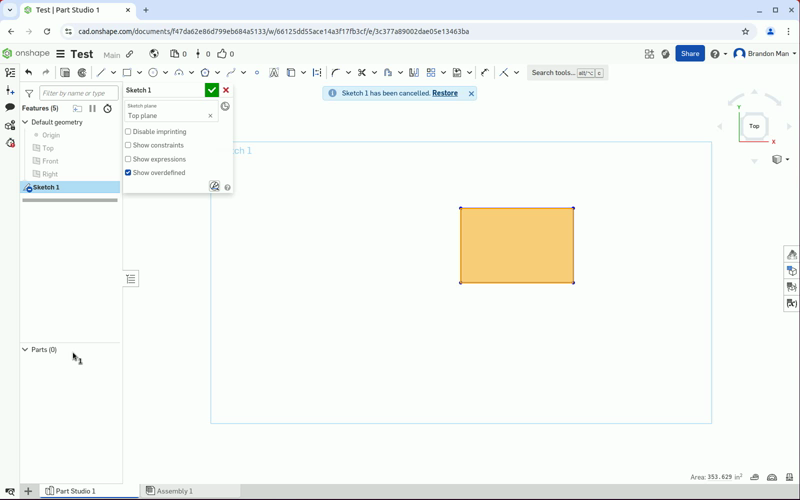
key(shift+y)
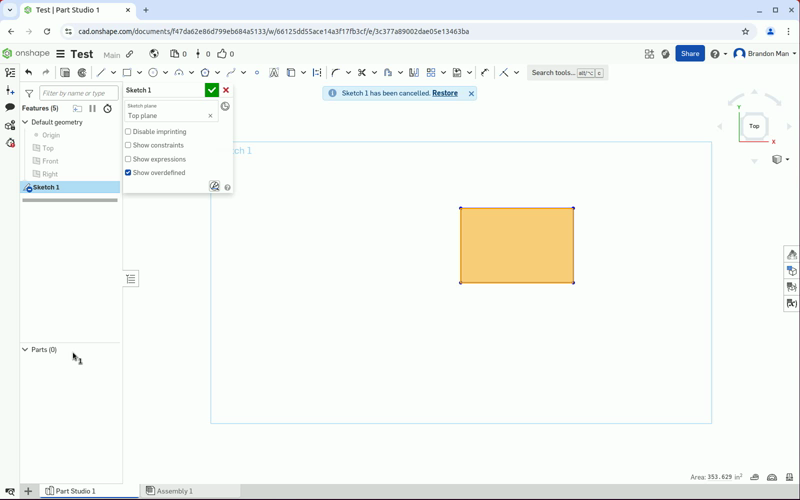
key(shift+e)
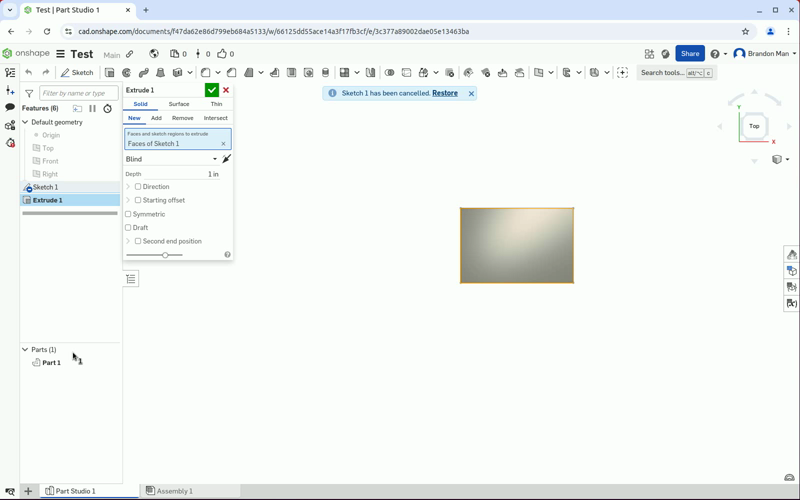
mouse_move(143, 106)
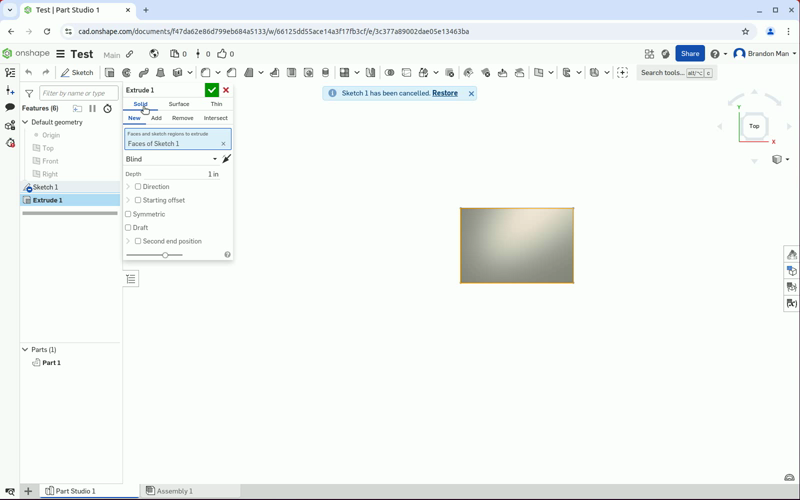
click(143, 106)
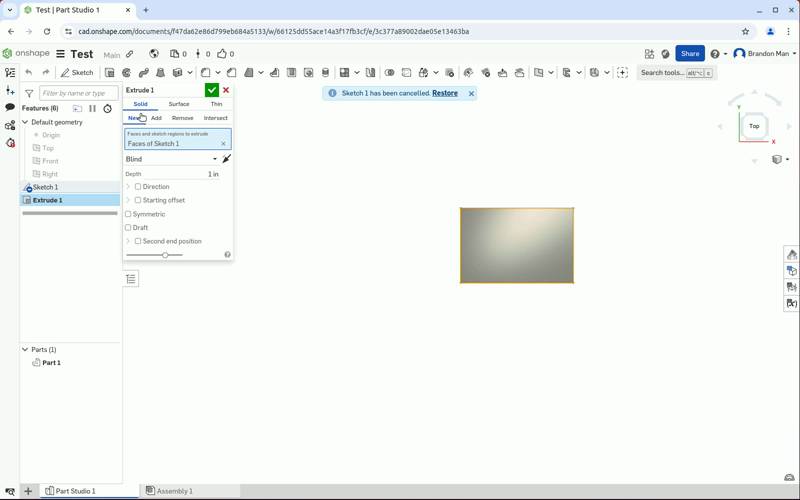
mouse_move(137, 120)
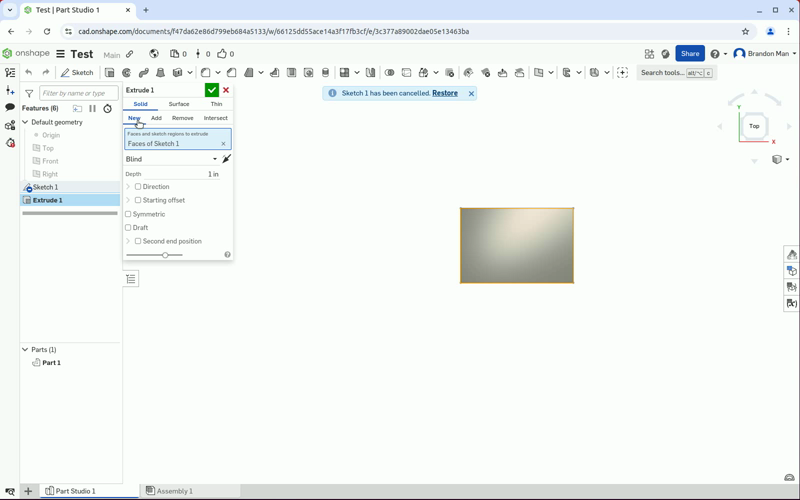
click(137, 120)
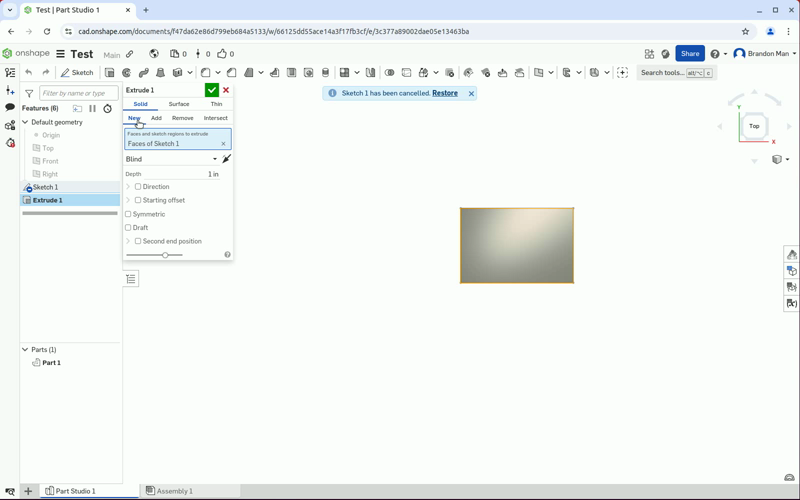
key(tab, 4)
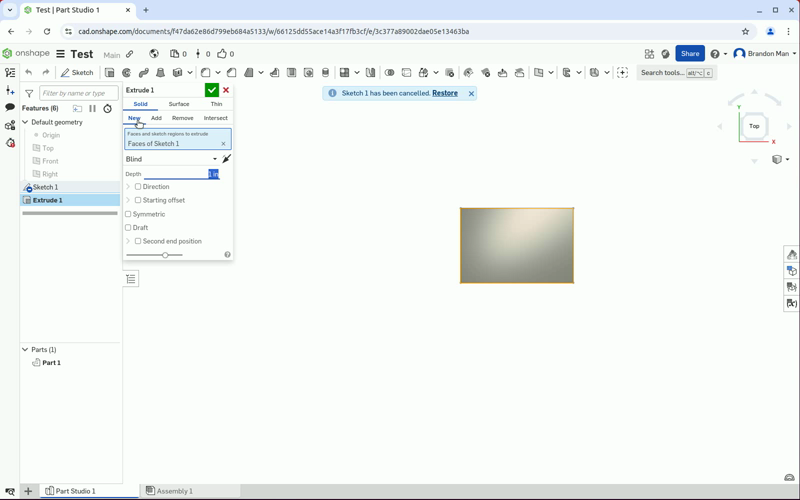
text(19.257)
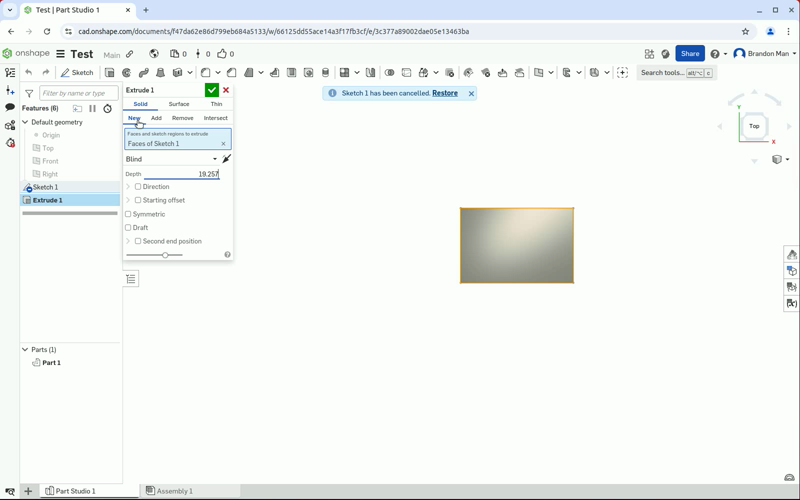
key(enter)
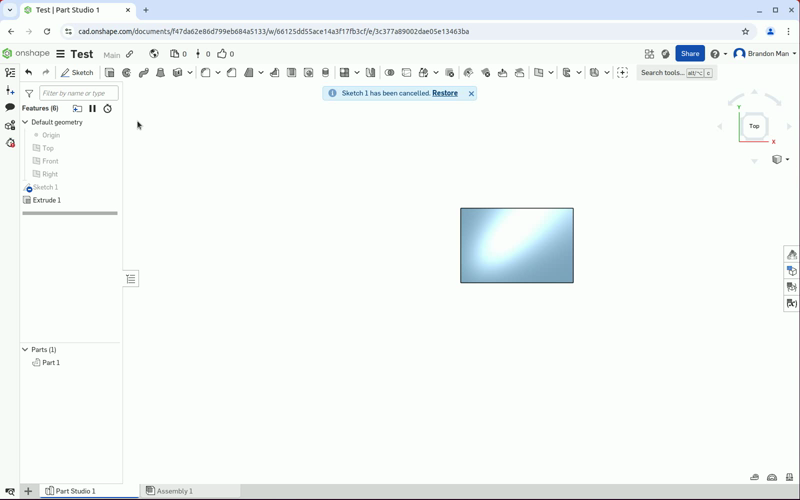
key(shift+h)
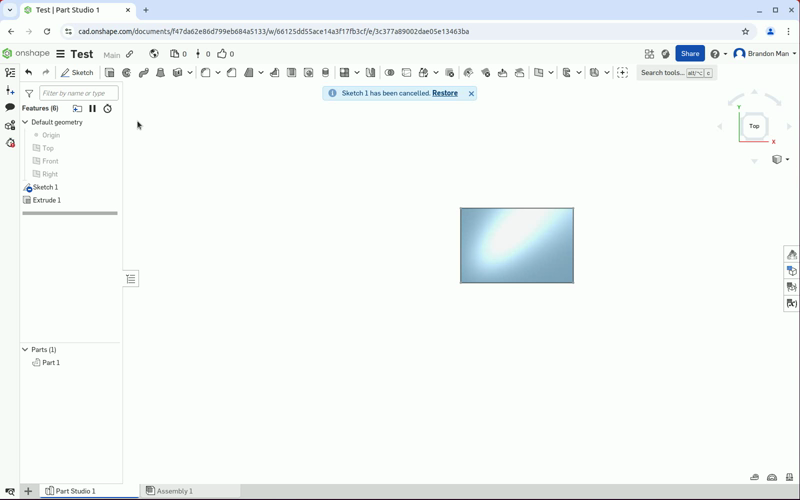
key(shift+h)
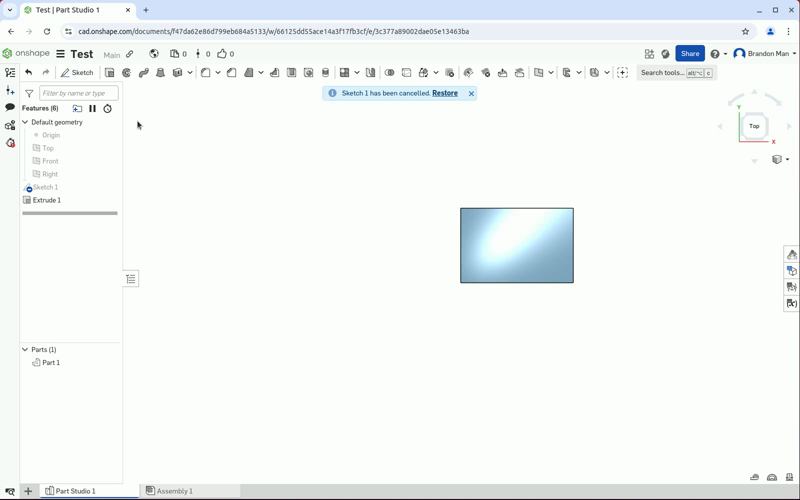
mouse_move(73, 189)
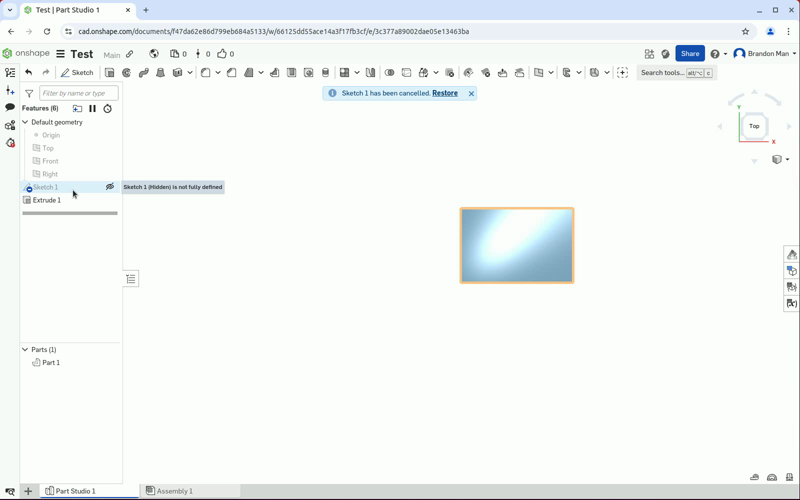
click(73, 189)
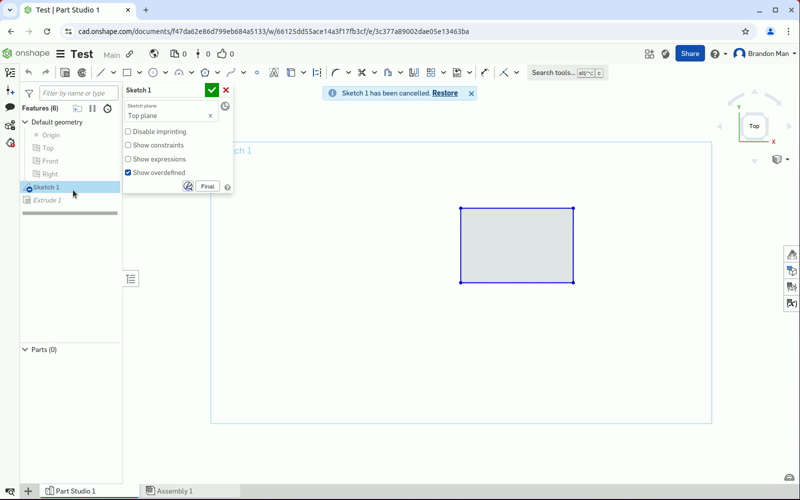
mouse_move(229, 92)
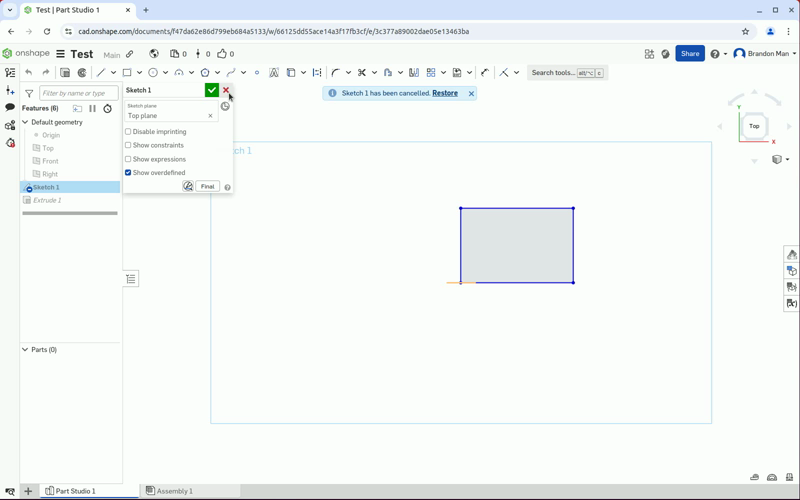
click(229, 92)
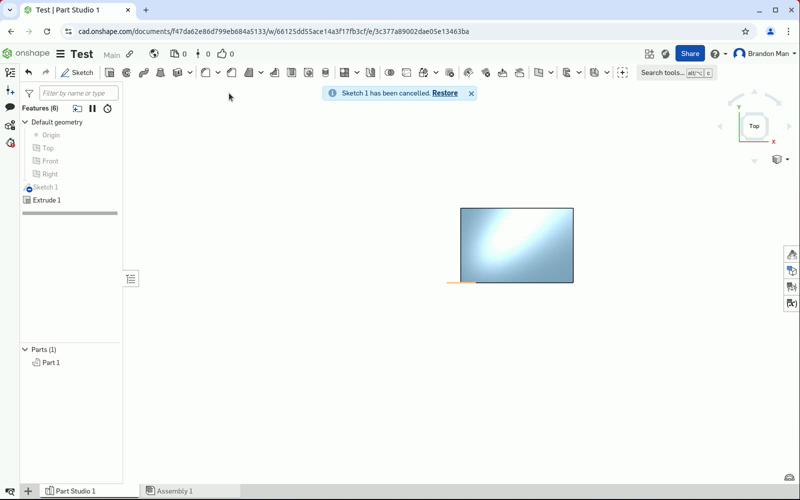
mouse_move(541, 75)
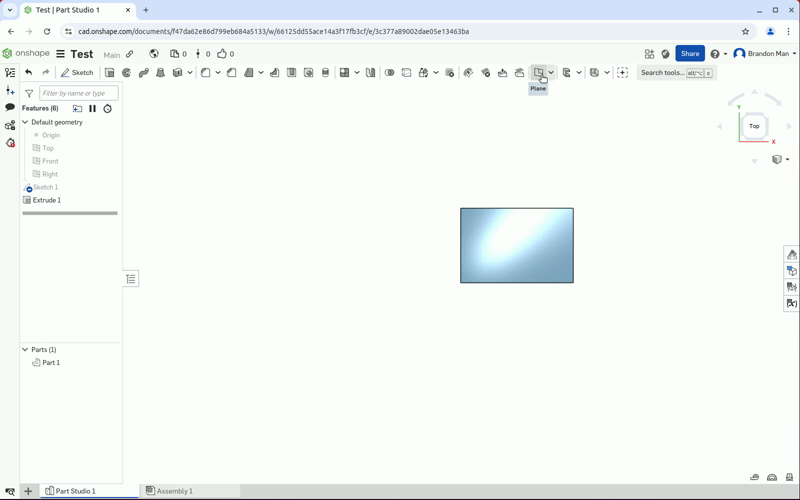
click(541, 75)
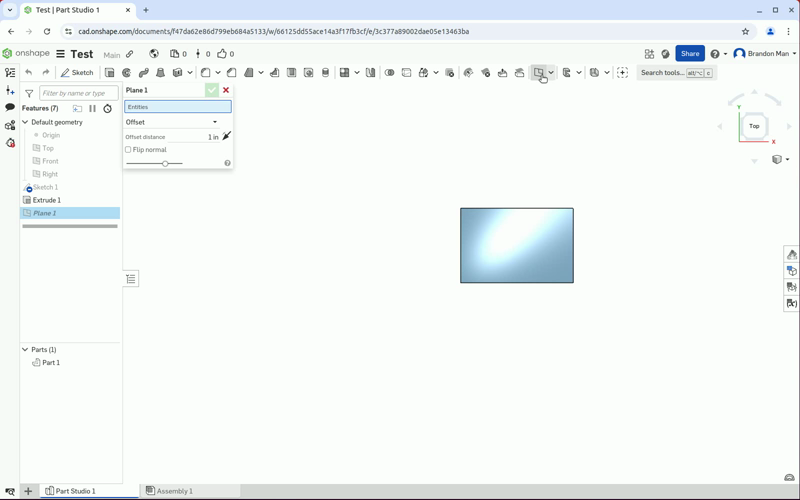
mouse_move(73, 150)
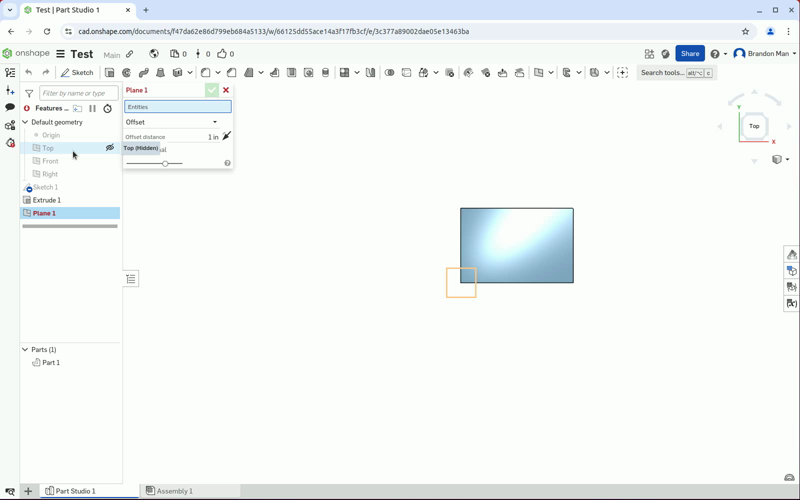
click(73, 150)
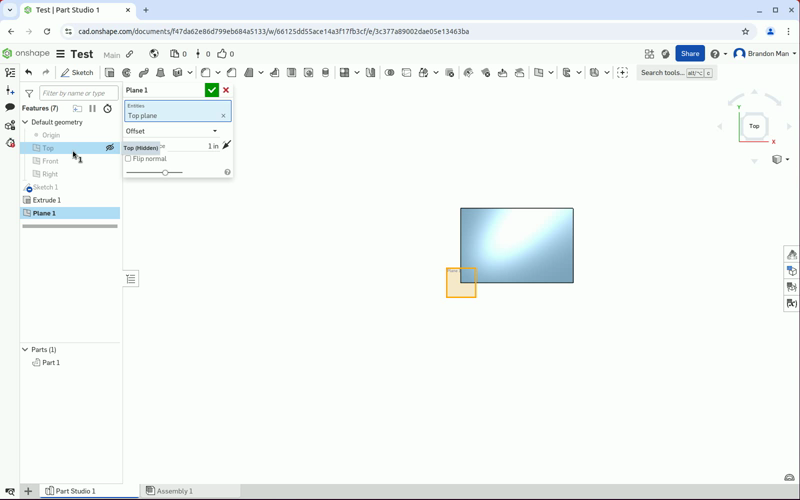
key(tab, 2)
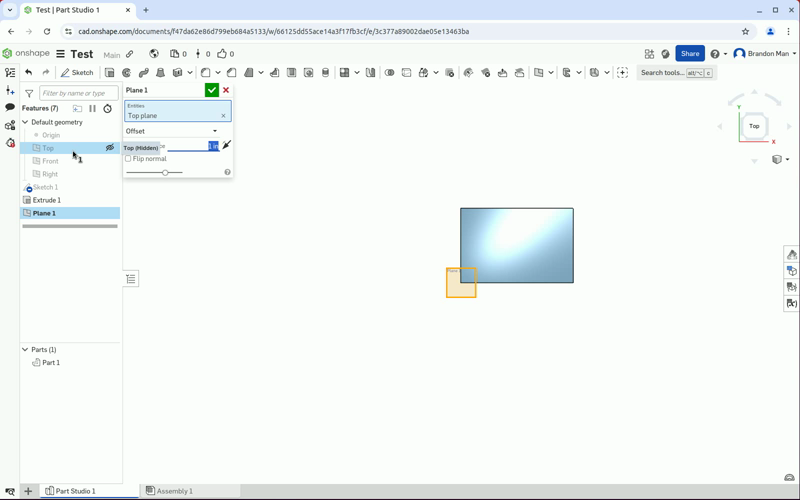
text(19.257)
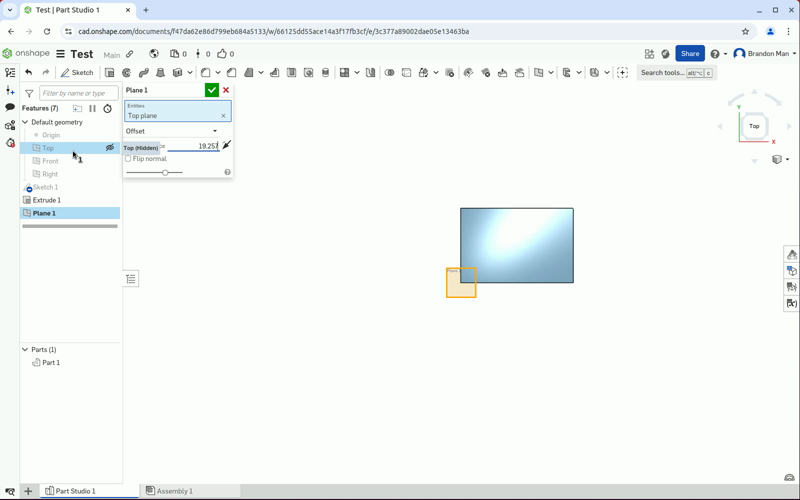
key(enter, 2)
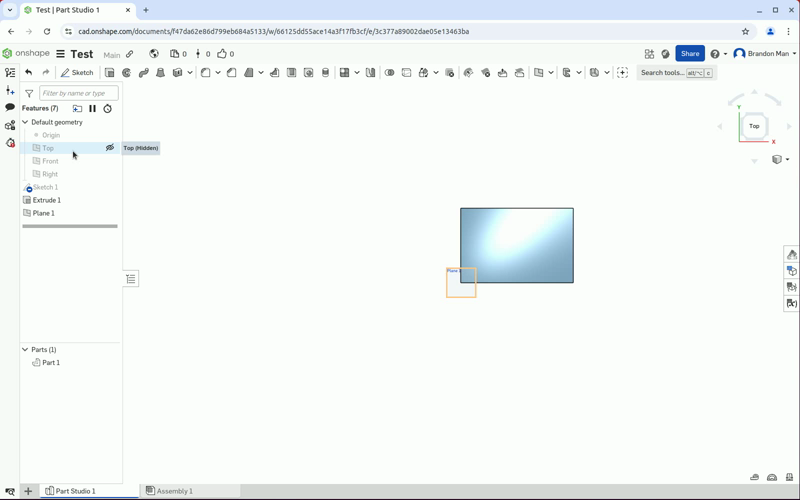
key(shift+s)
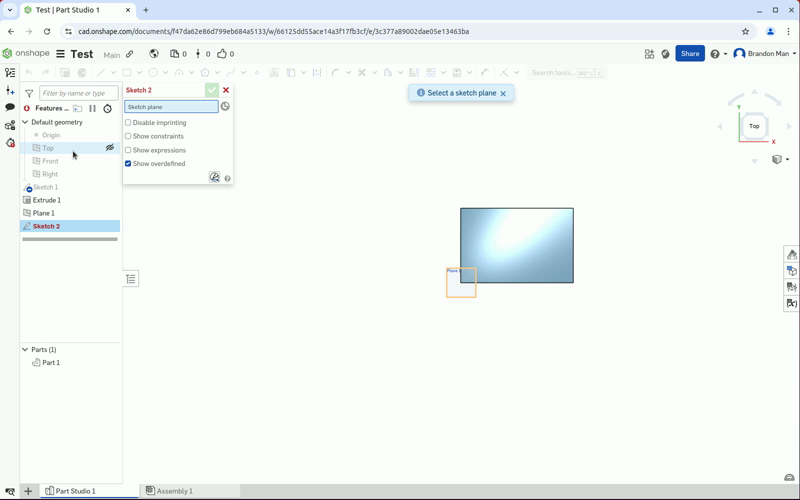
mouse_move(73, 215)
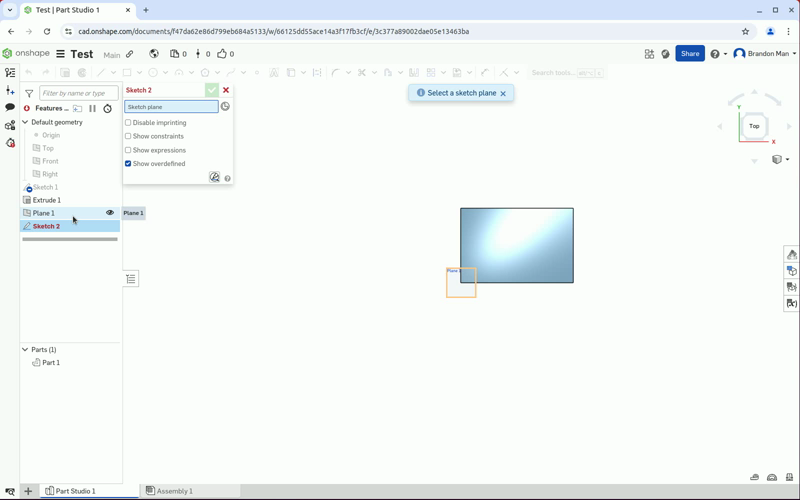
click(73, 215)
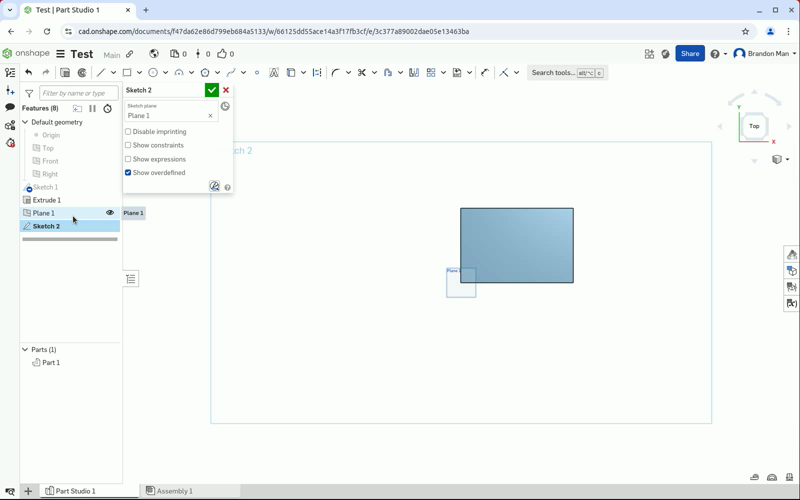
mouse_move(73, 352)
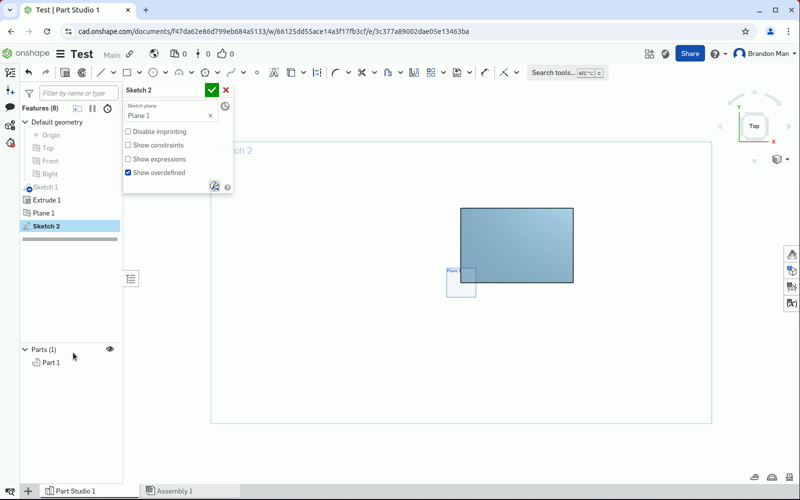
key(y)
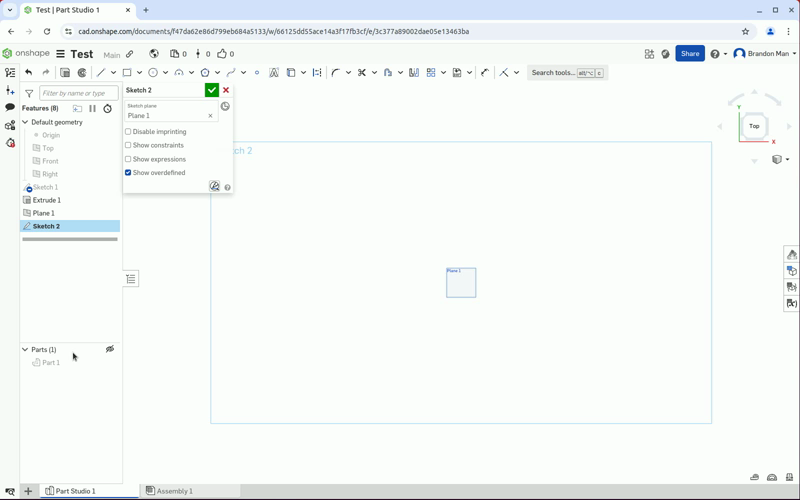
key(l)
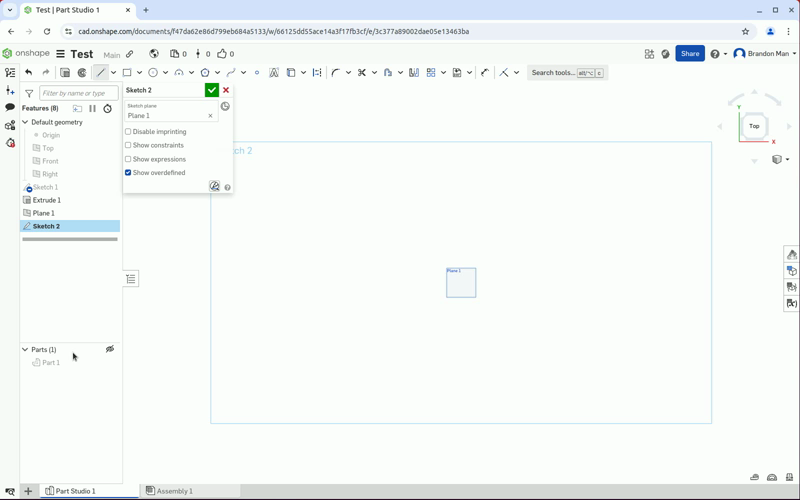
key_down(shift)
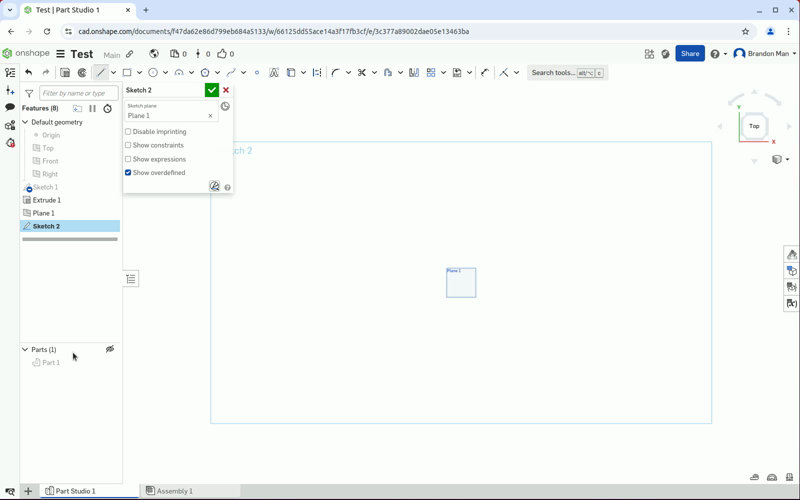
mouse_move(460, 282)
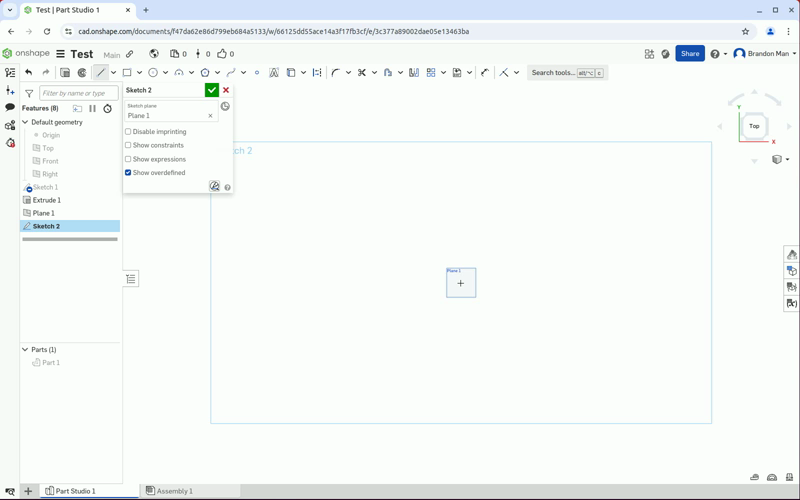
click(460, 282)
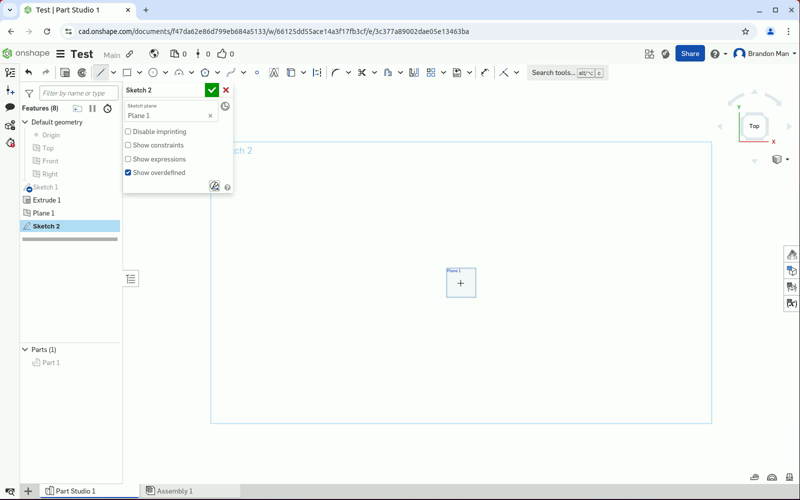
key_up(shift)
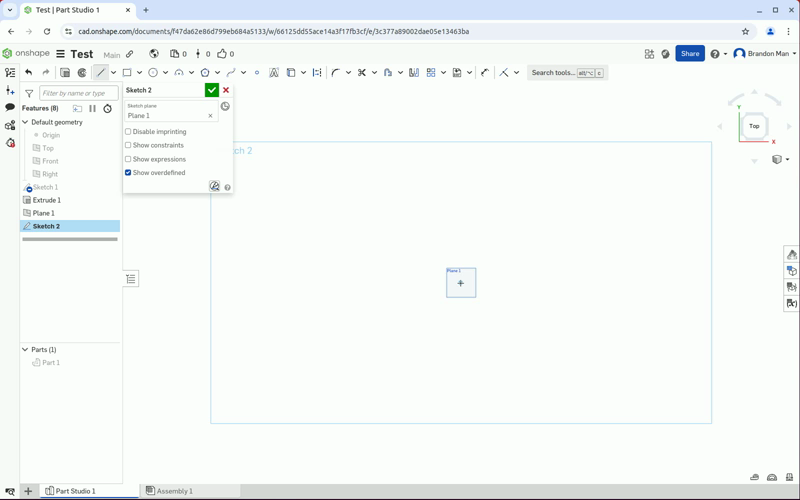
key_down(shift)
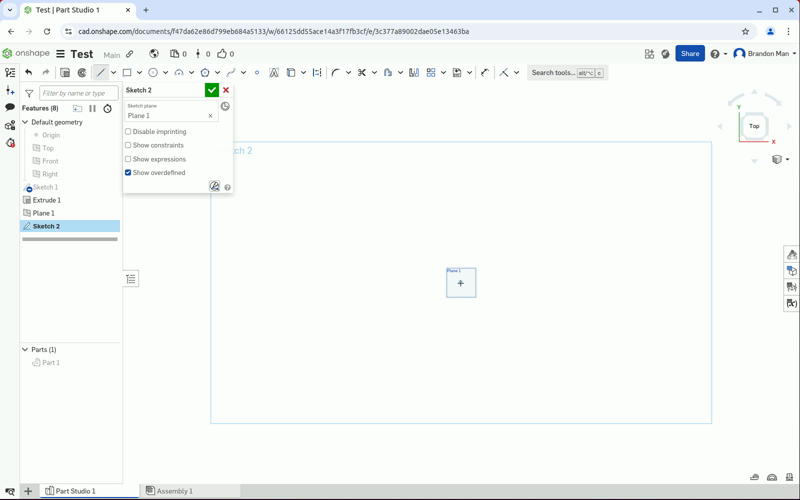
mouse_move(573, 282)
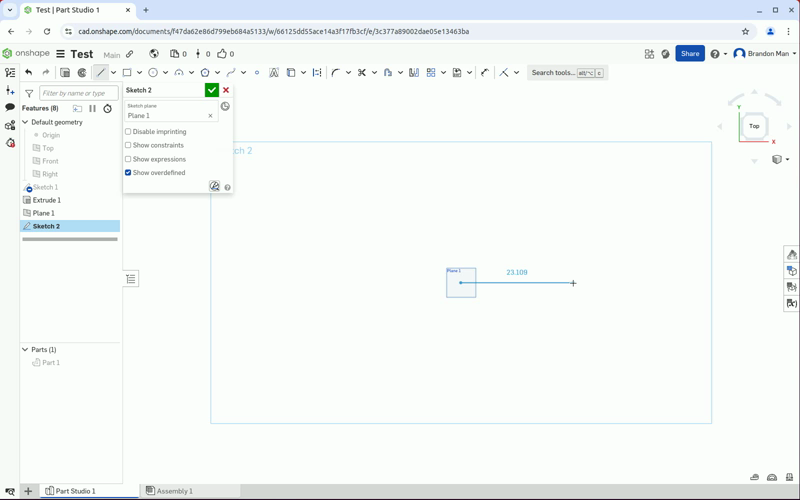
click(573, 282)
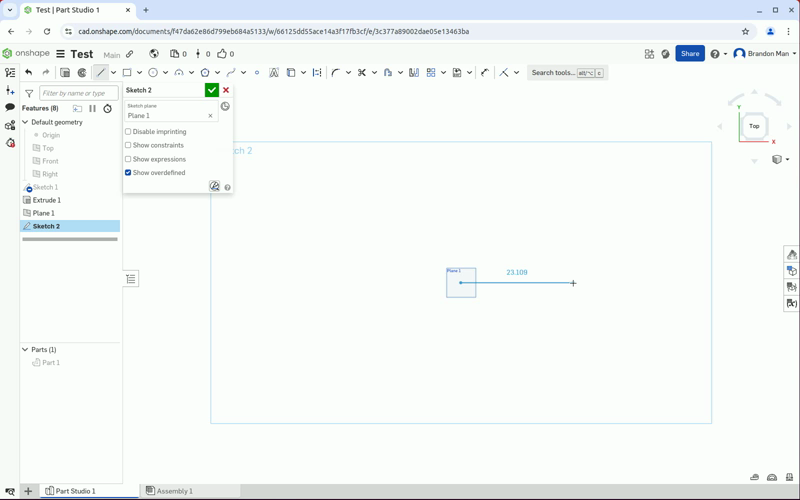
key_up(shift)
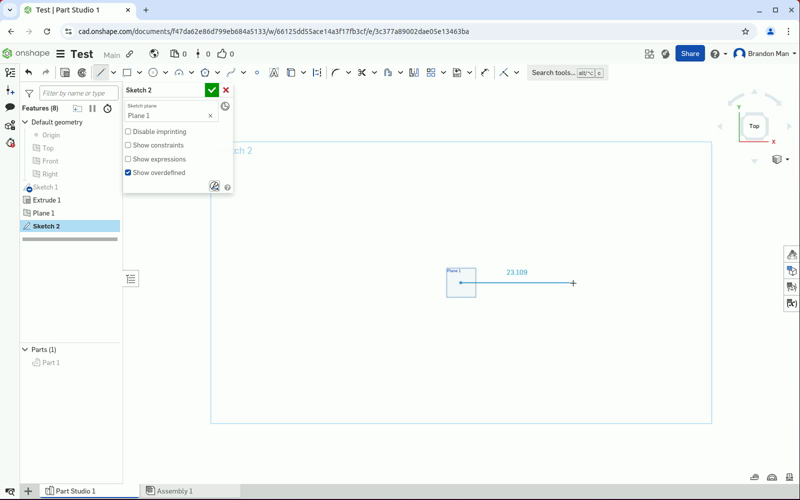
key_down(shift)
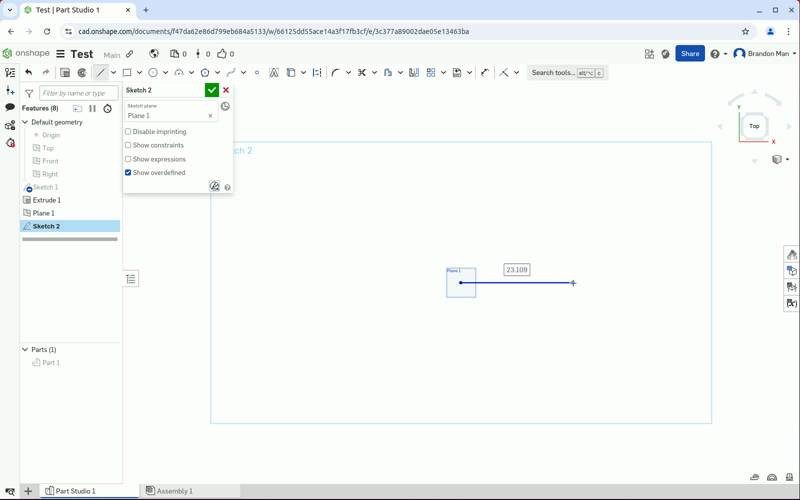
mouse_move(589, 282)
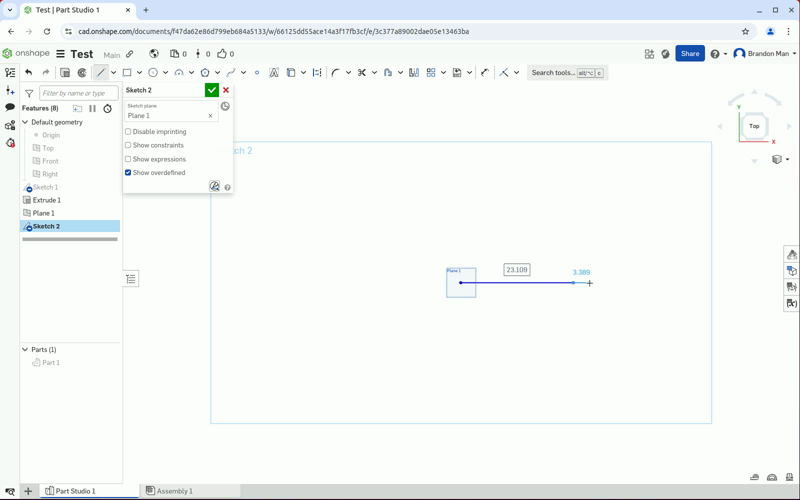
mouse_move(573, 245)
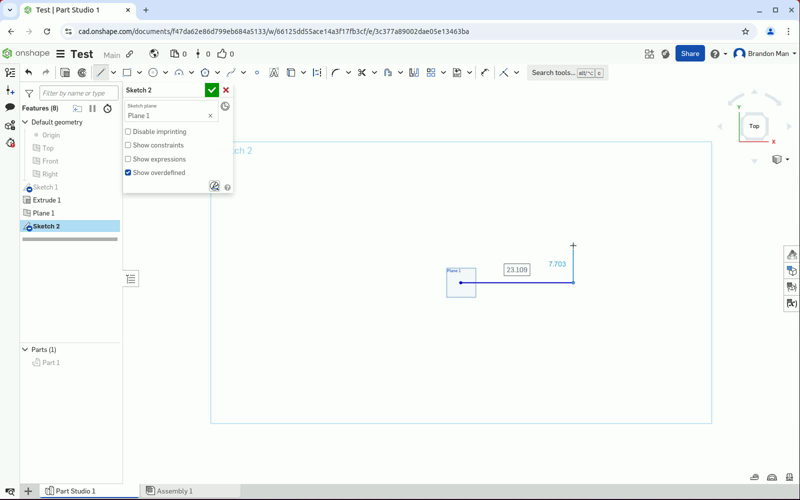
click(573, 245)
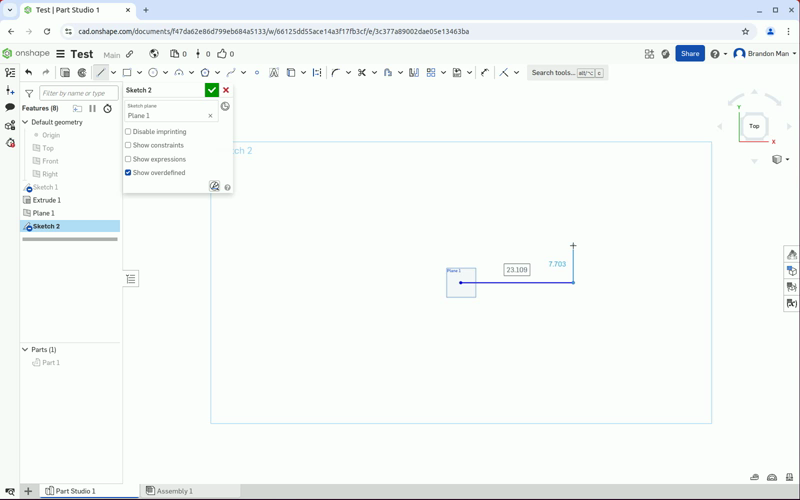
key_up(shift)
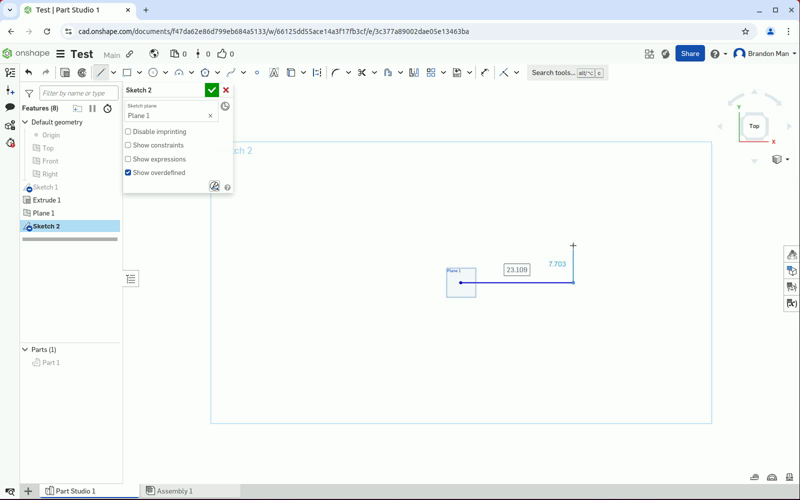
key_down(shift)
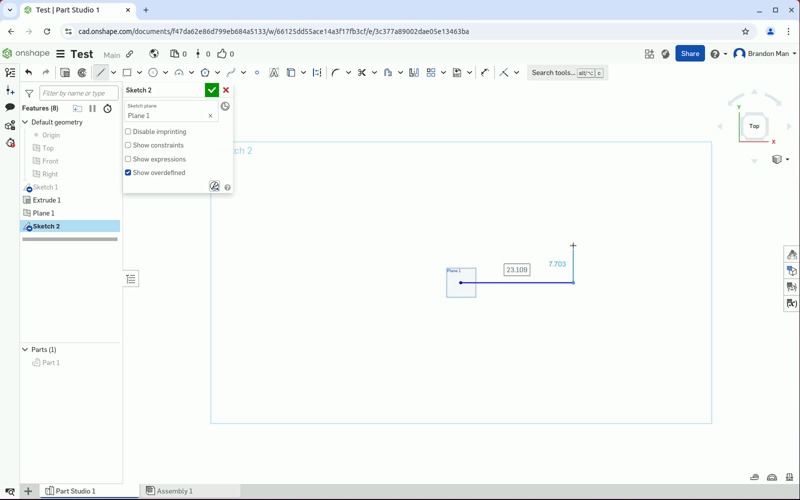
mouse_move(460, 245)
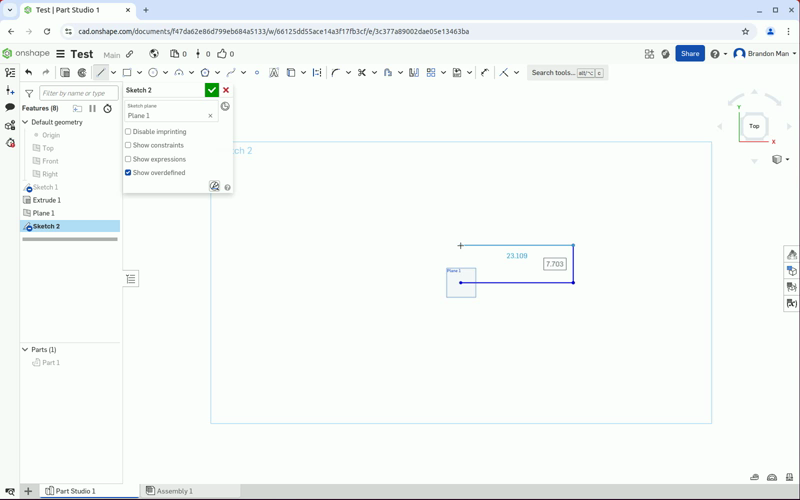
click(460, 245)
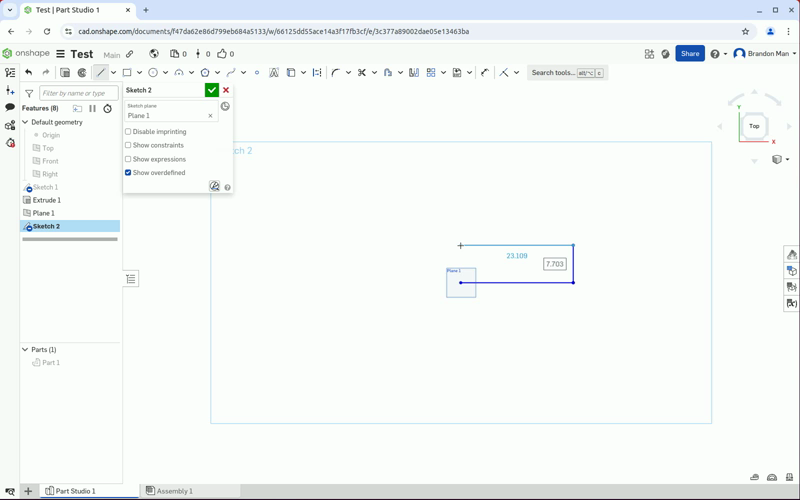
key_up(shift)
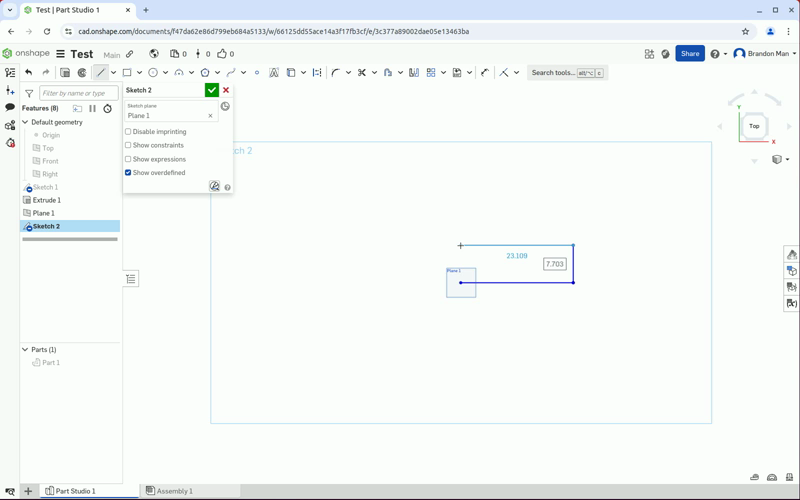
mouse_move(490, 245)
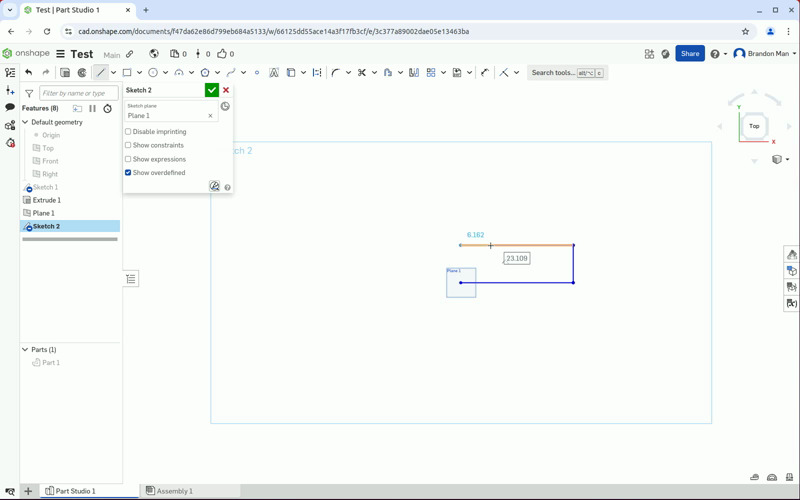
key_down(shift)
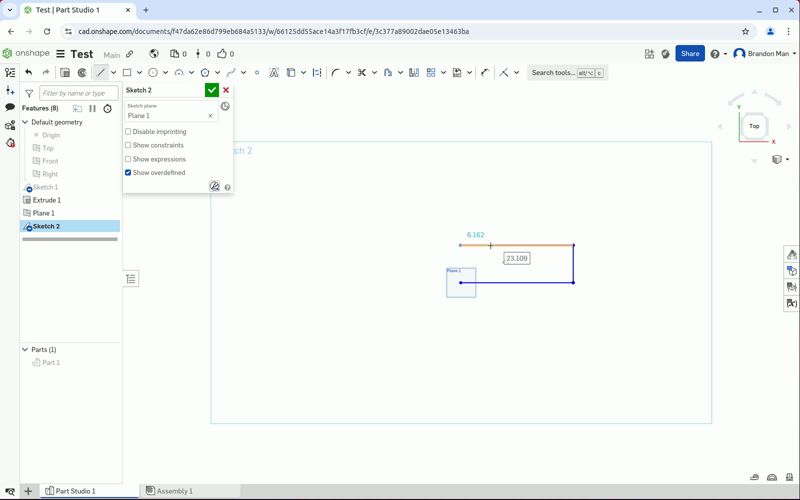
mouse_move(460, 282)
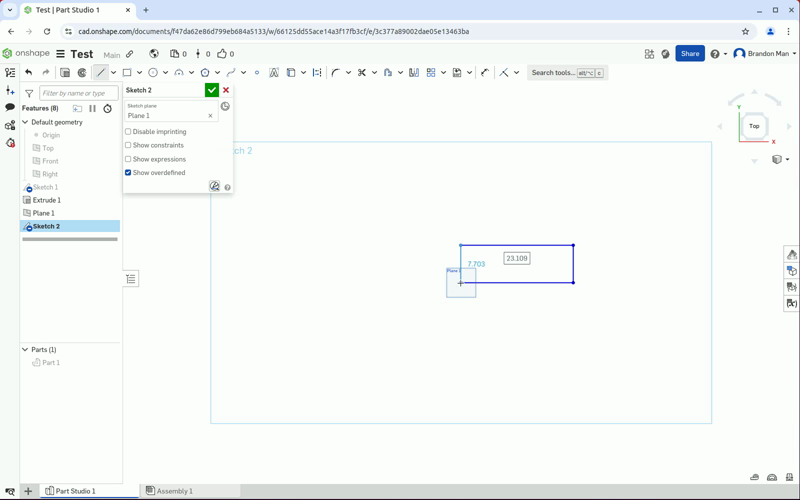
key_up(shift)
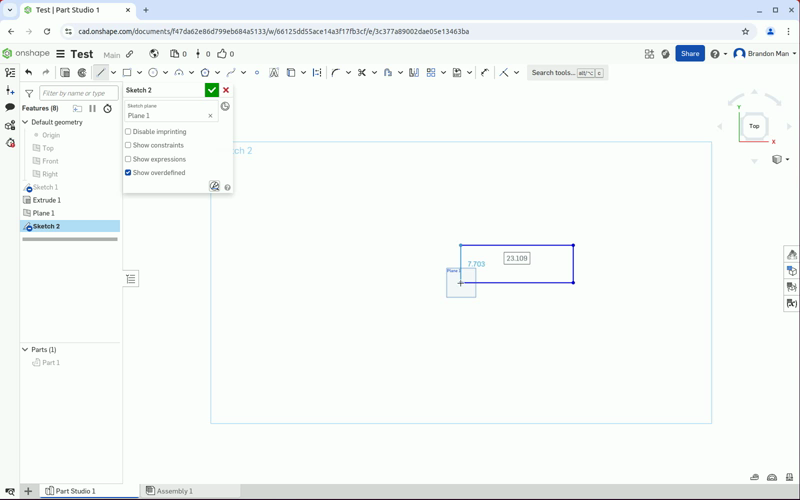
click(460, 282)
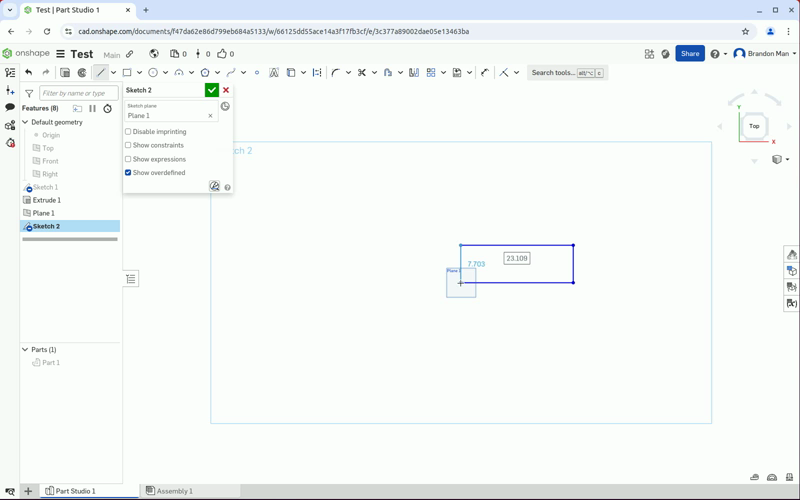
key(esc)
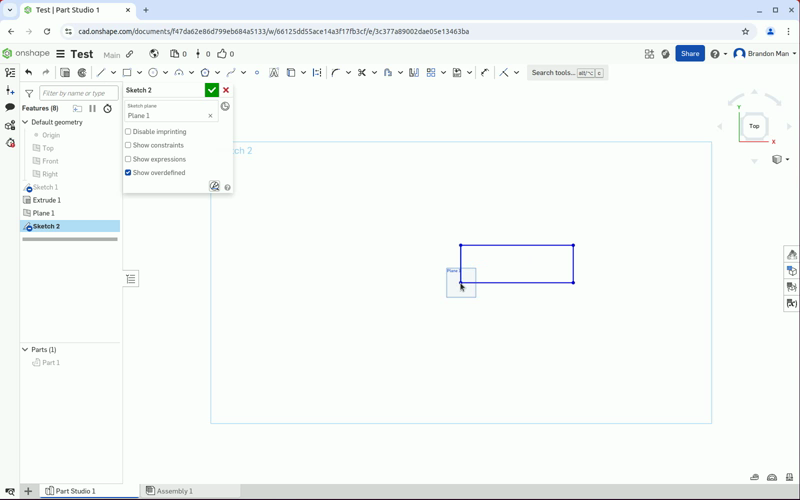
mouse_move(567, 278)
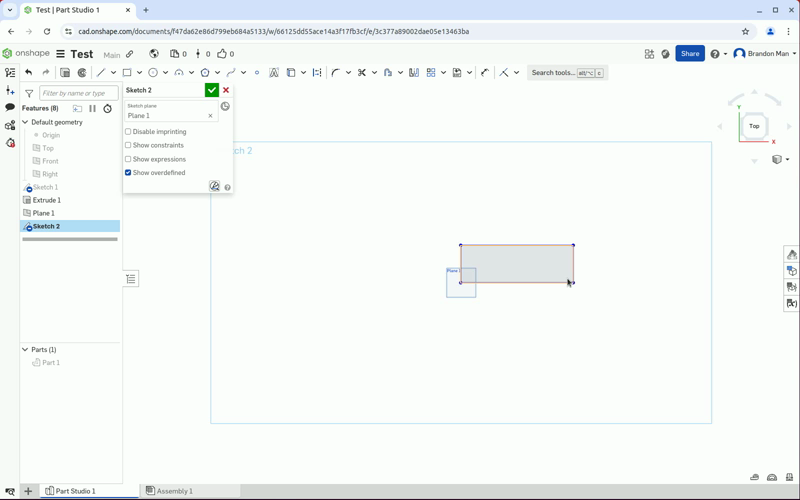
click(567, 278)
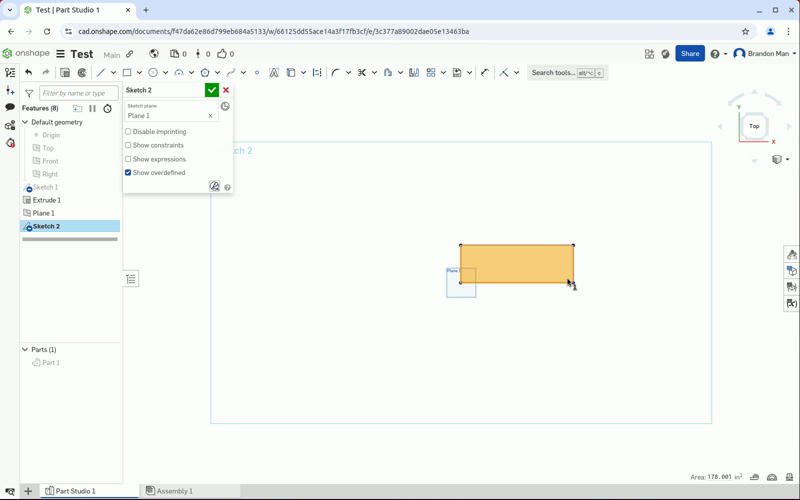
mouse_move(73, 352)
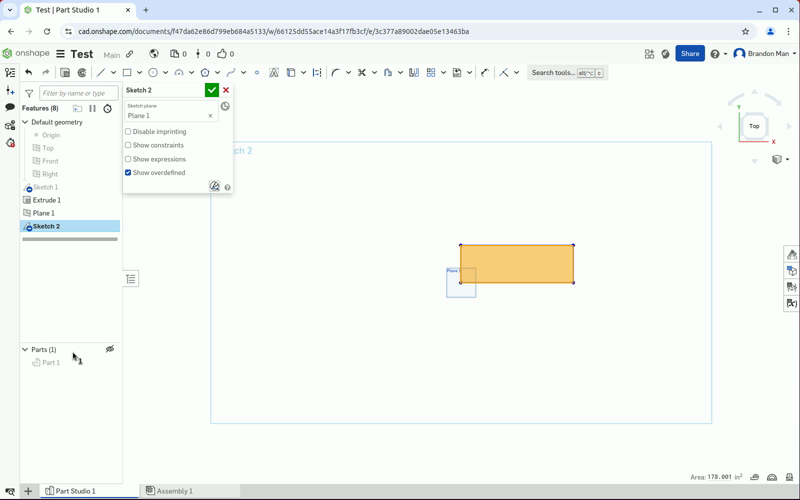
key(shift+y)
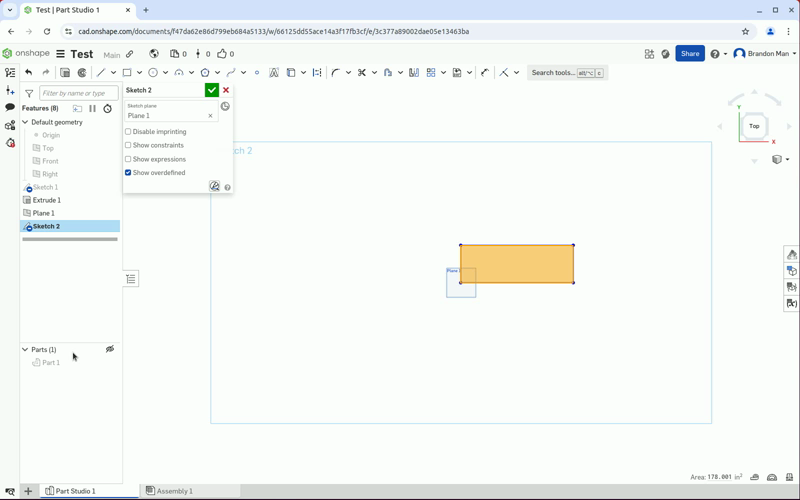
key(shift+e)
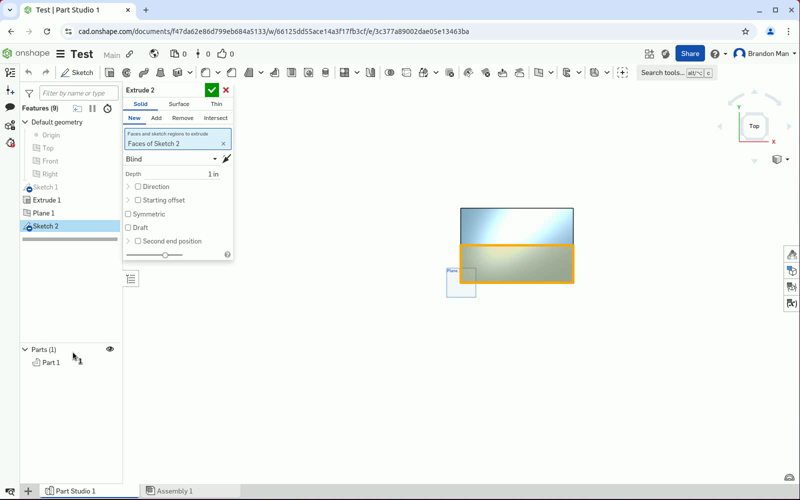
mouse_move(143, 106)
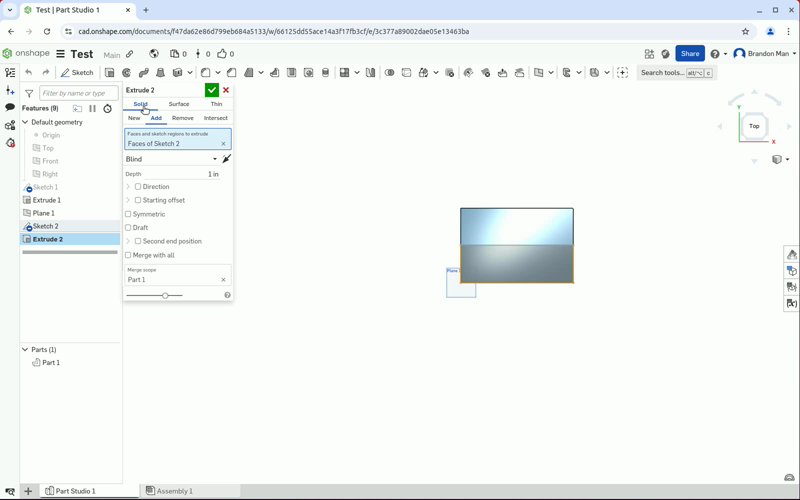
click(143, 106)
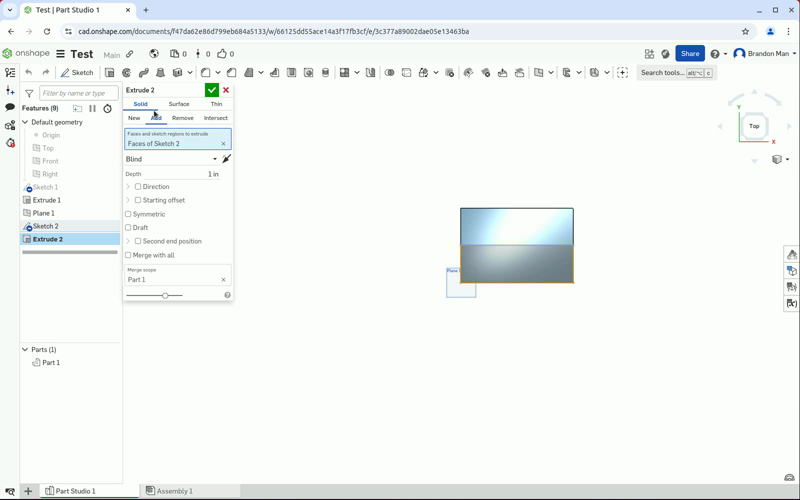
mouse_move(186, 120)
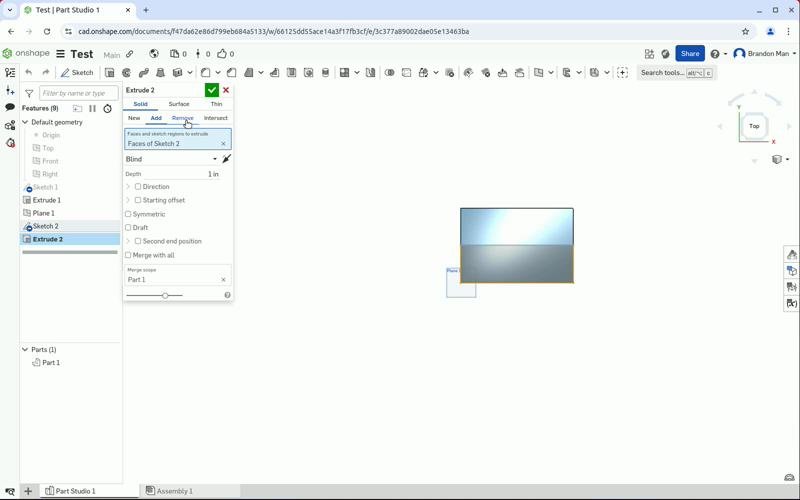
click(186, 120)
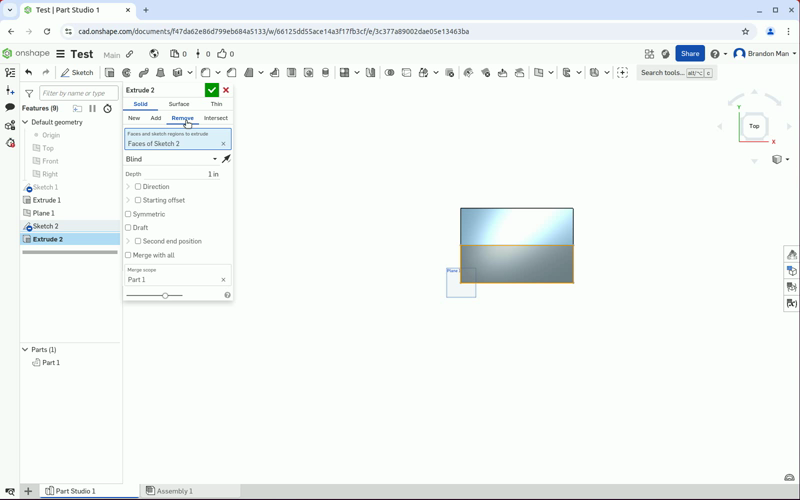
key(tab, 4)
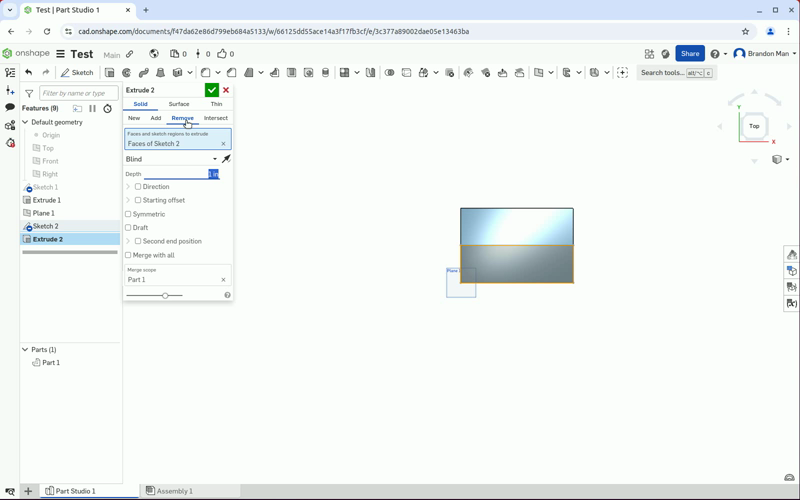
text(11.554)
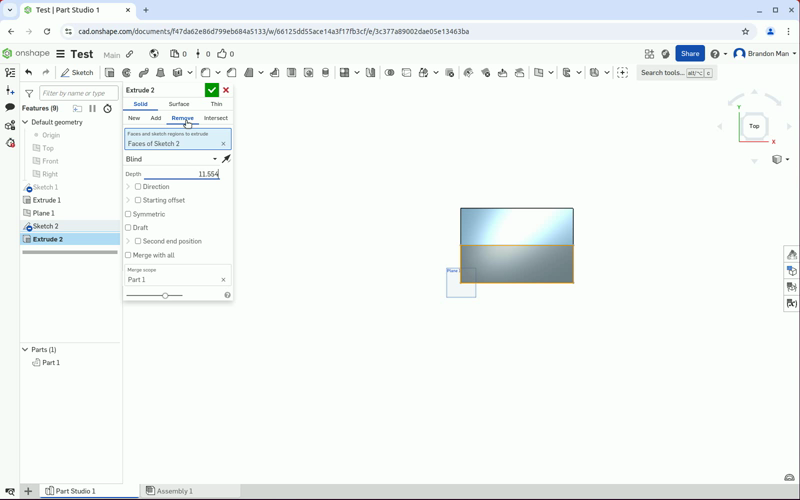
key(tab, 6)
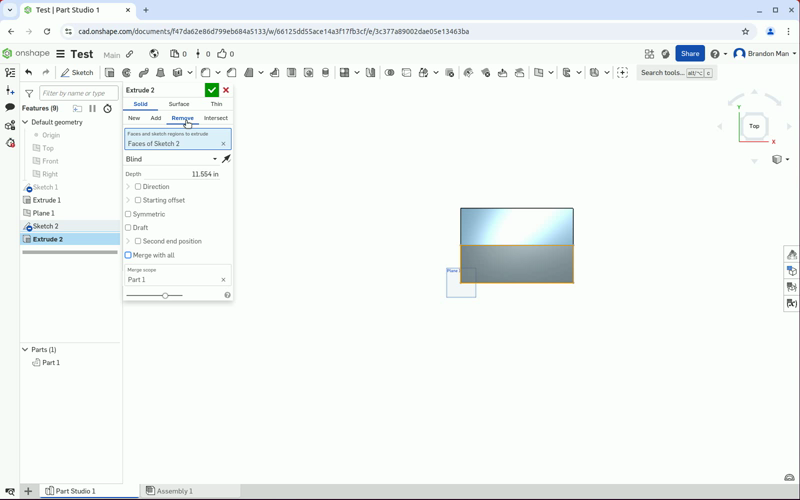
key(space)
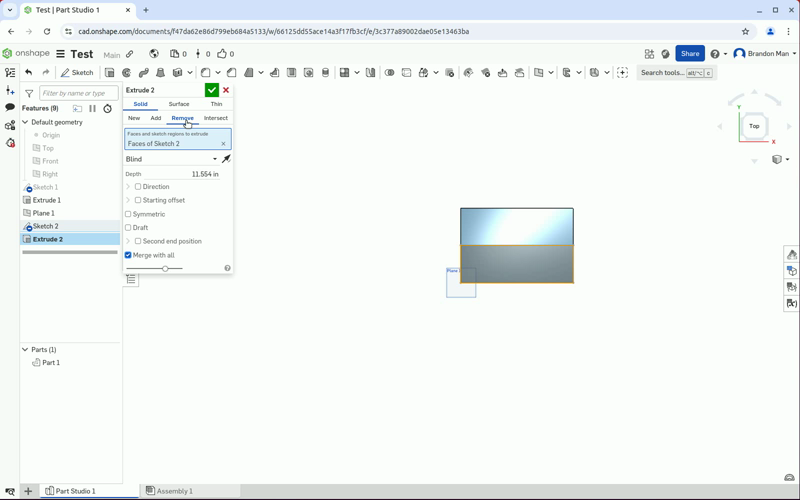
key(enter)
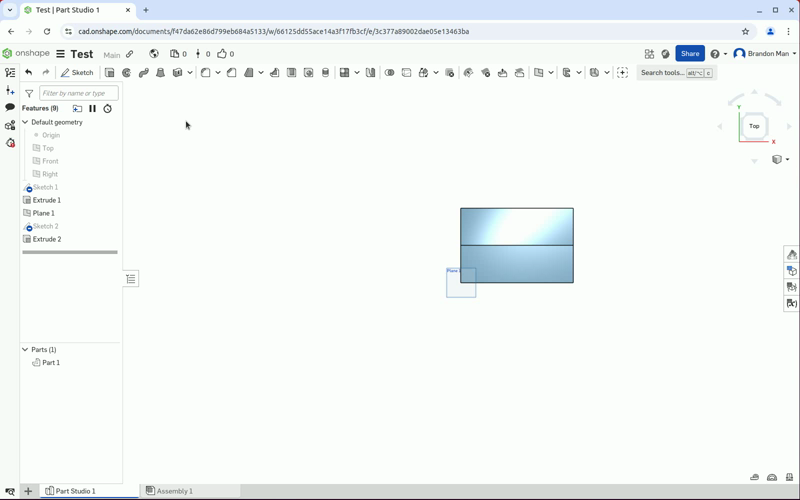
key(shift+h)
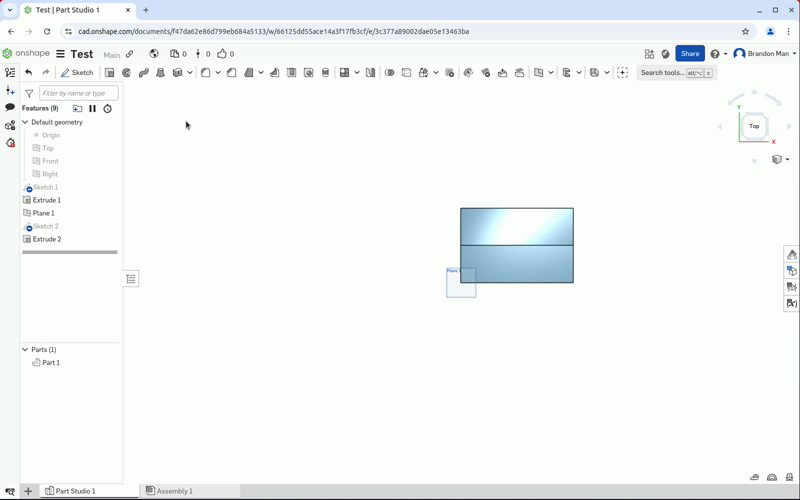
key(shift+h)
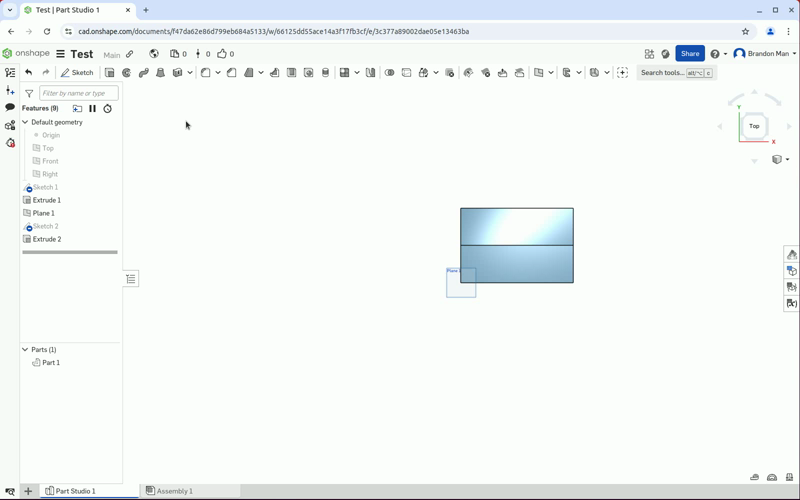
mouse_move(73, 189)
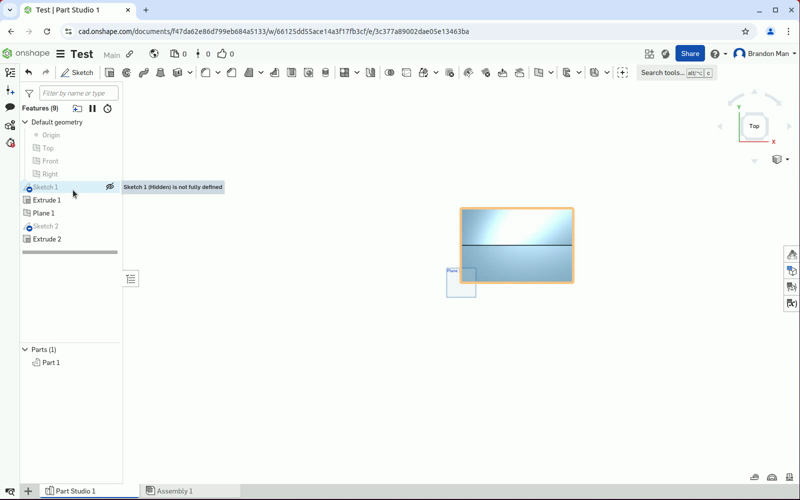
click(73, 189)
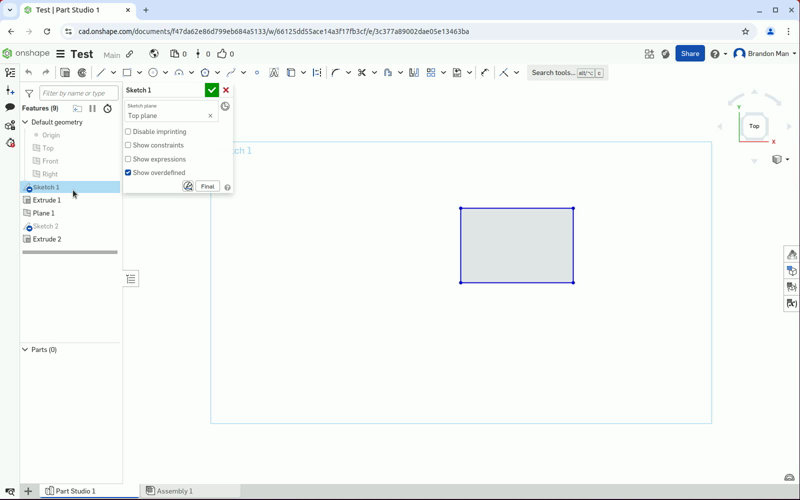
mouse_move(229, 92)
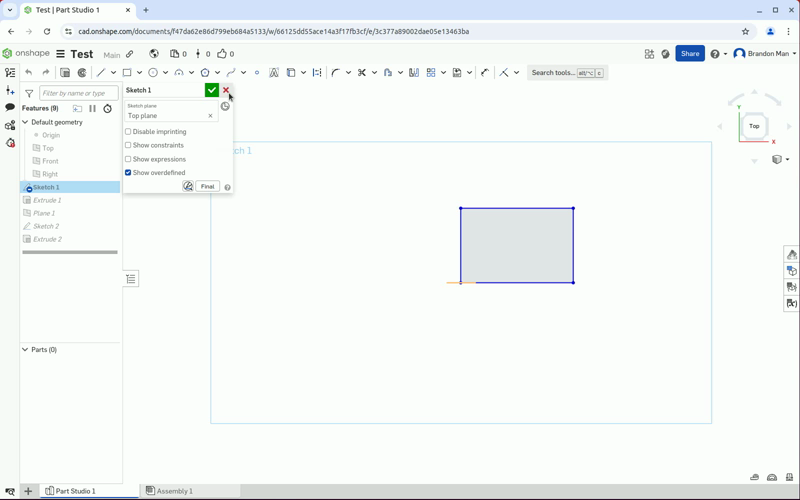
click(229, 92)
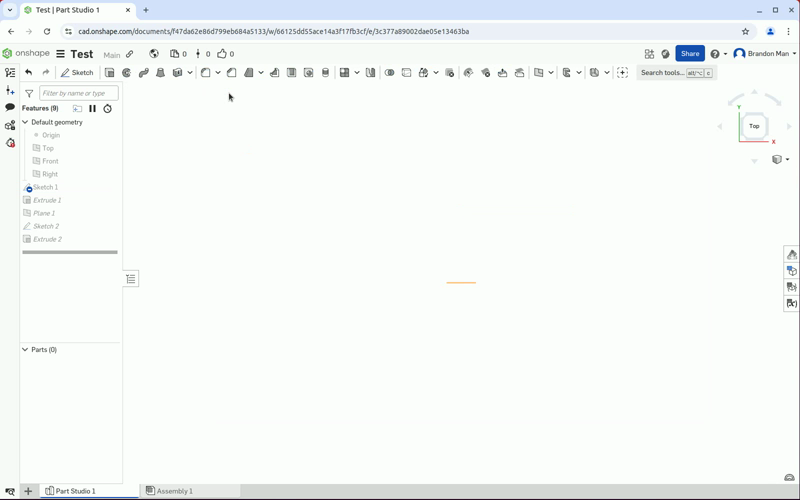
key(shift+s)
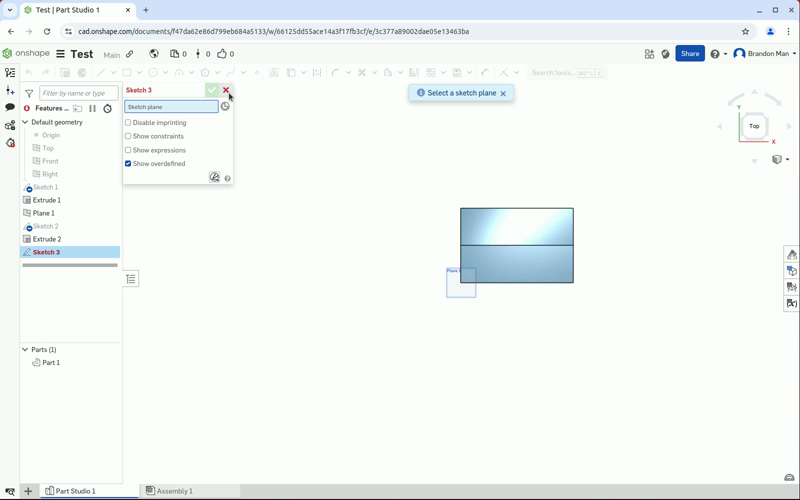
mouse_move(73, 215)
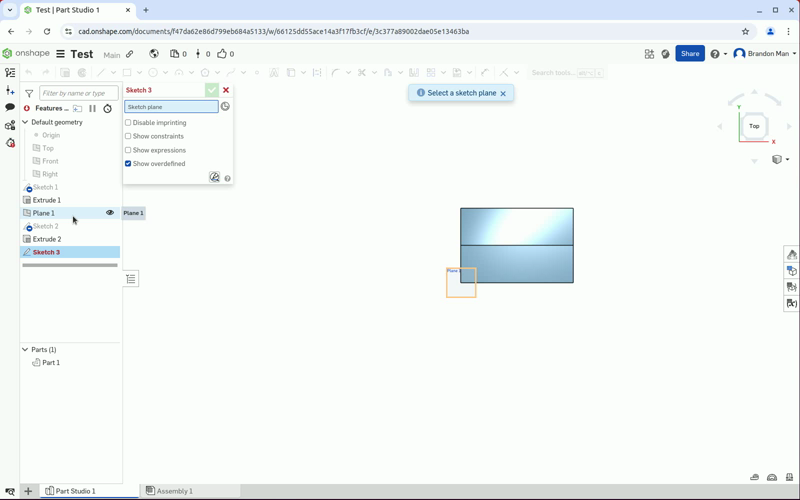
click(73, 215)
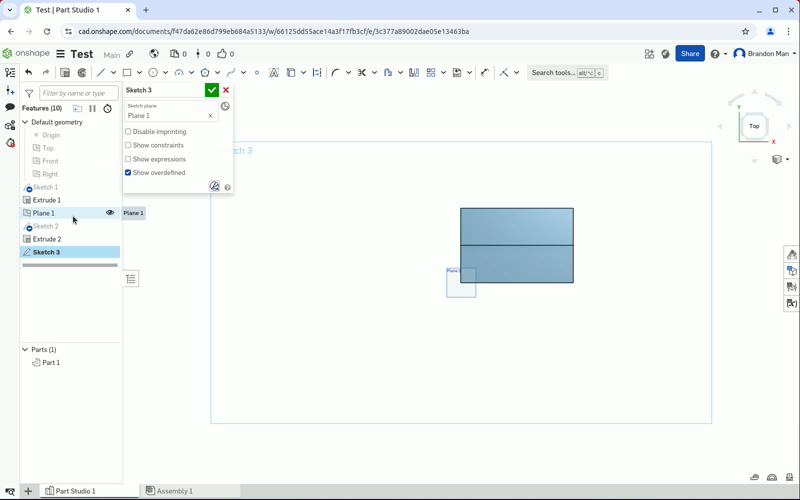
mouse_move(73, 352)
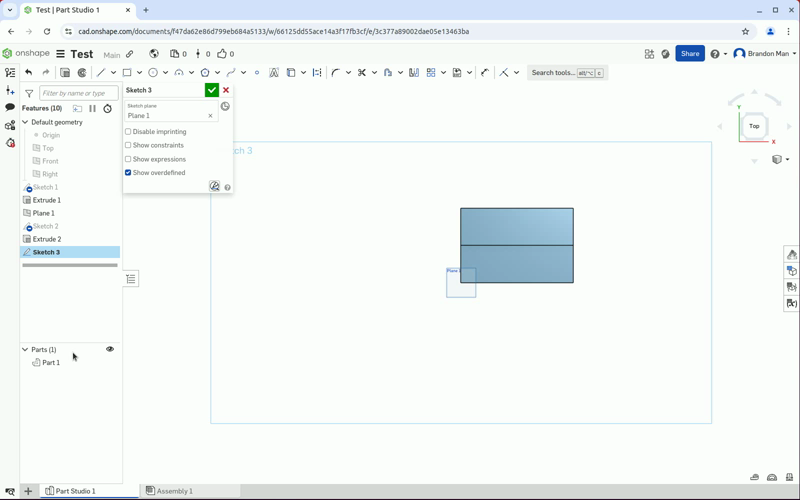
key(y)
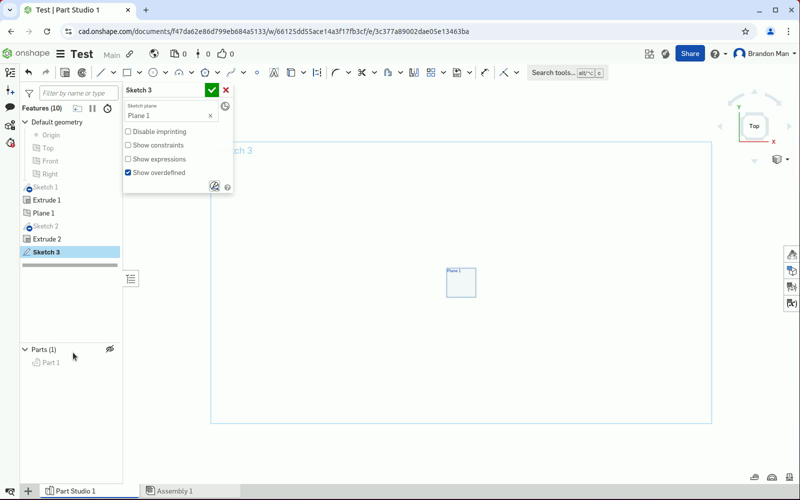
key(l)
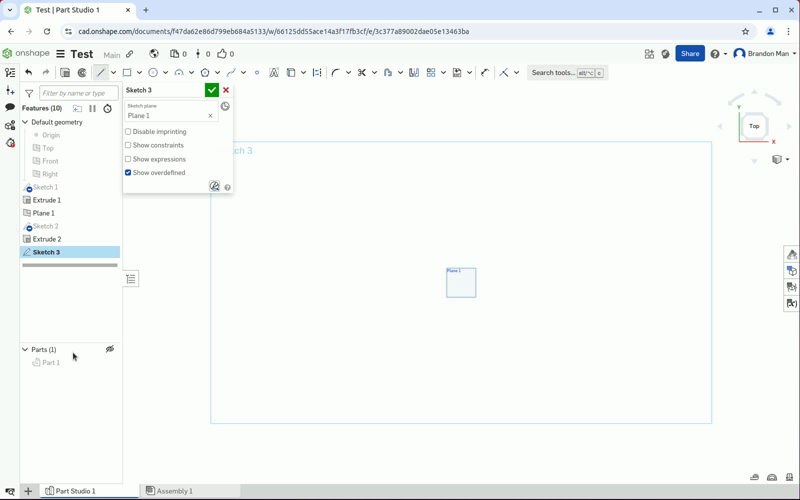
key_down(shift)
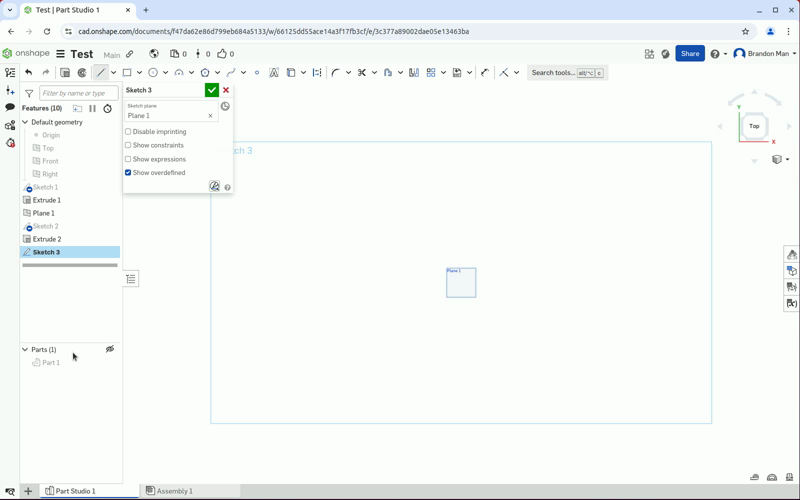
mouse_move(498, 245)
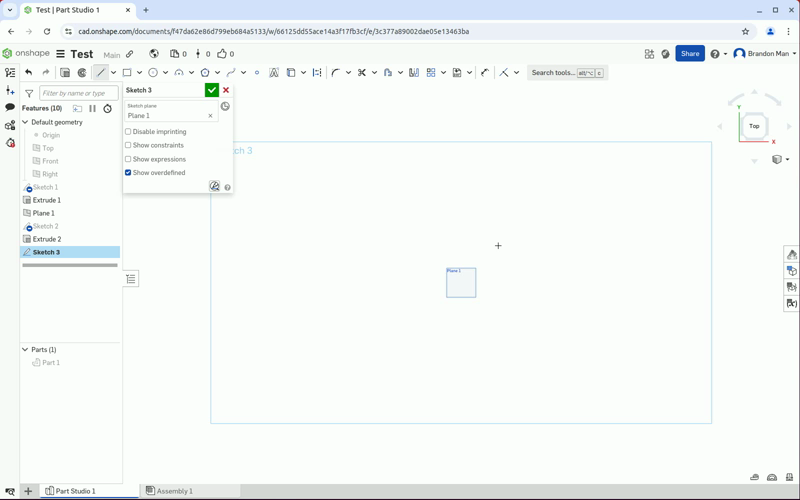
click(498, 245)
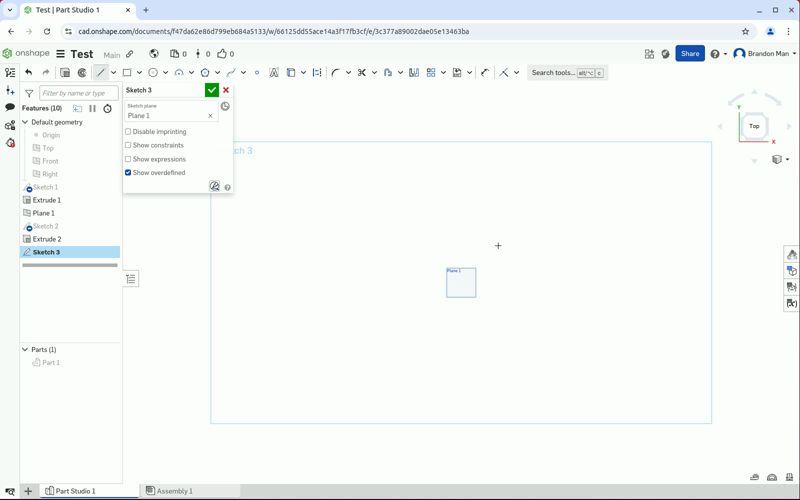
key_up(shift)
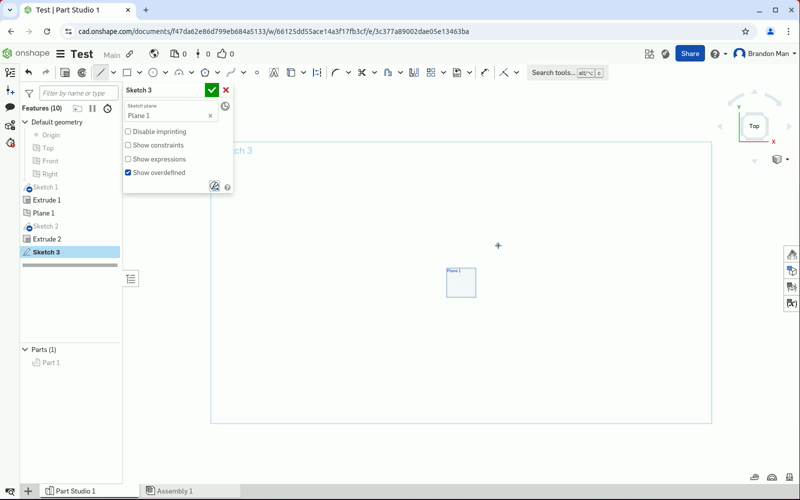
key_down(shift)
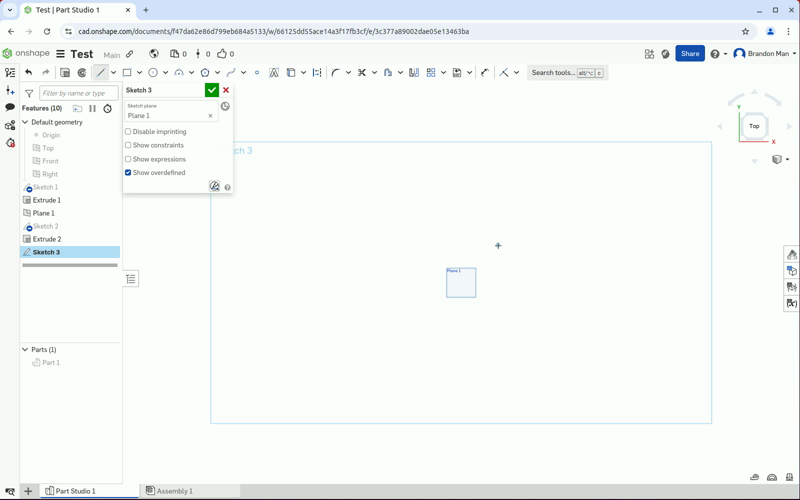
mouse_move(528, 245)
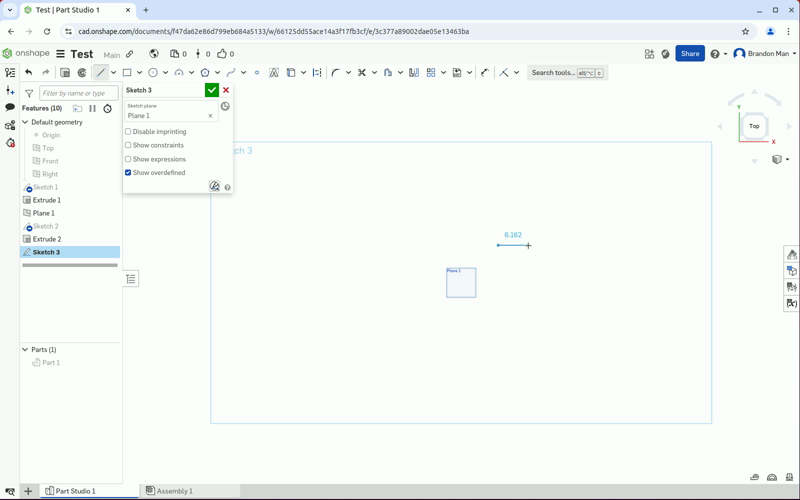
mouse_move(536, 245)
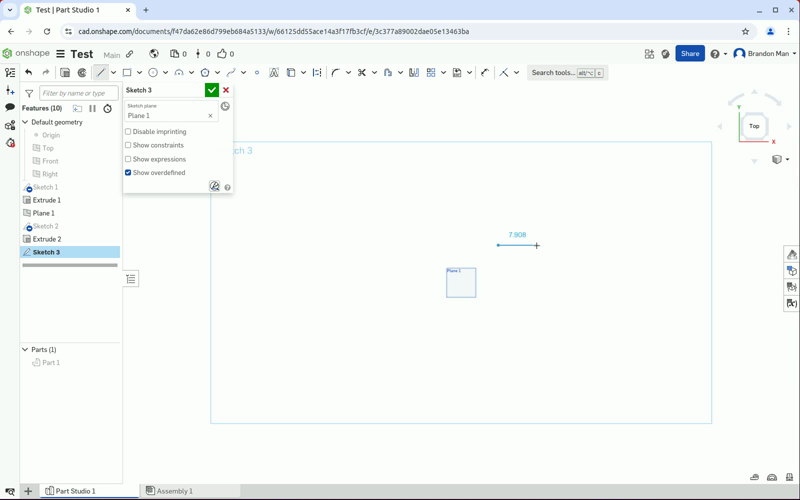
click(536, 245)
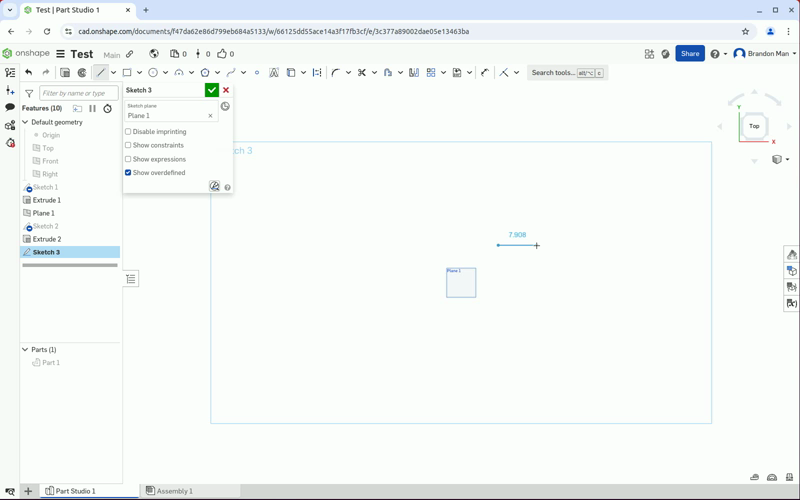
key_up(shift)
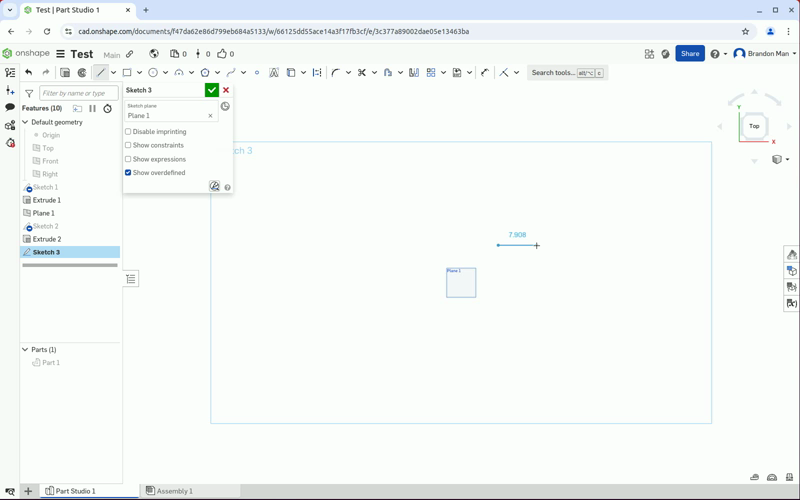
key_down(shift)
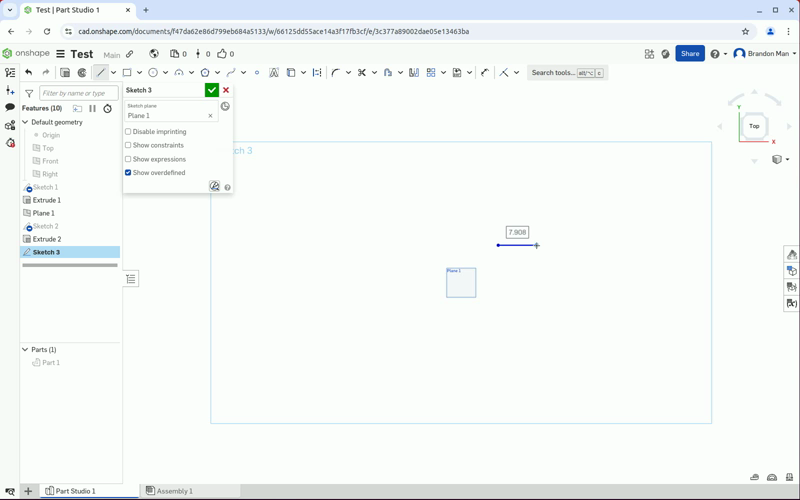
mouse_move(566, 245)
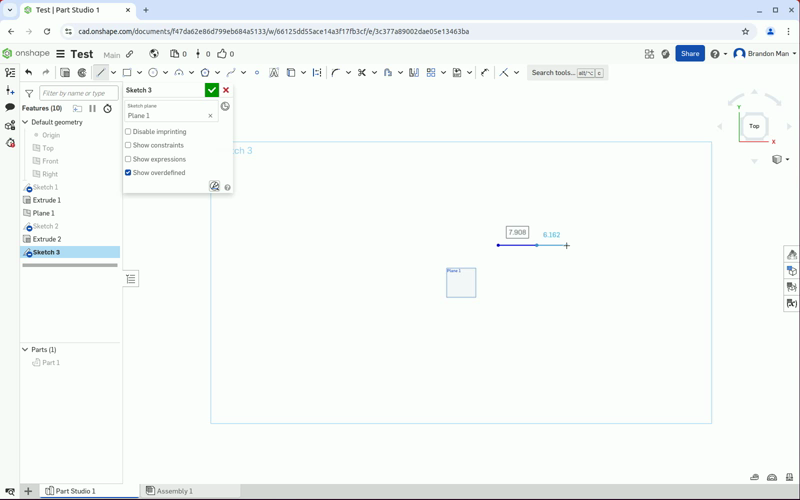
mouse_move(536, 207)
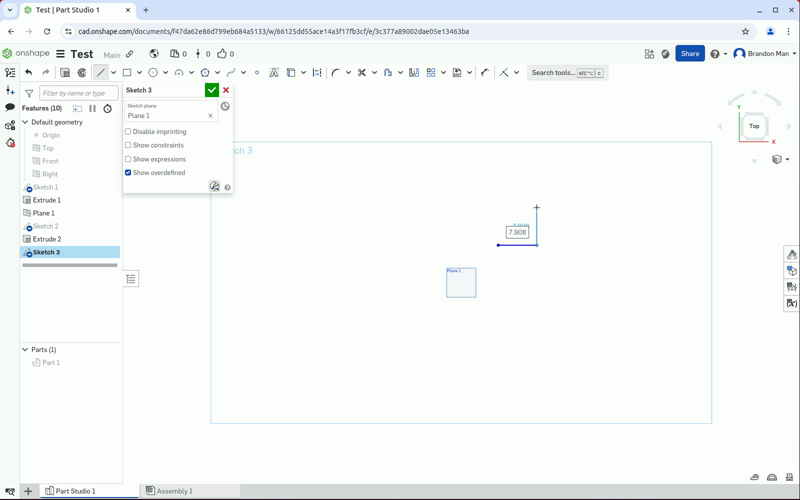
click(536, 207)
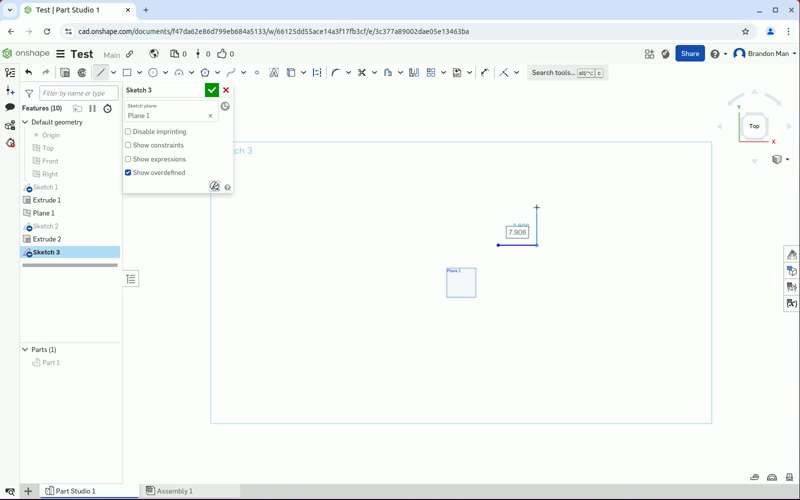
key_up(shift)
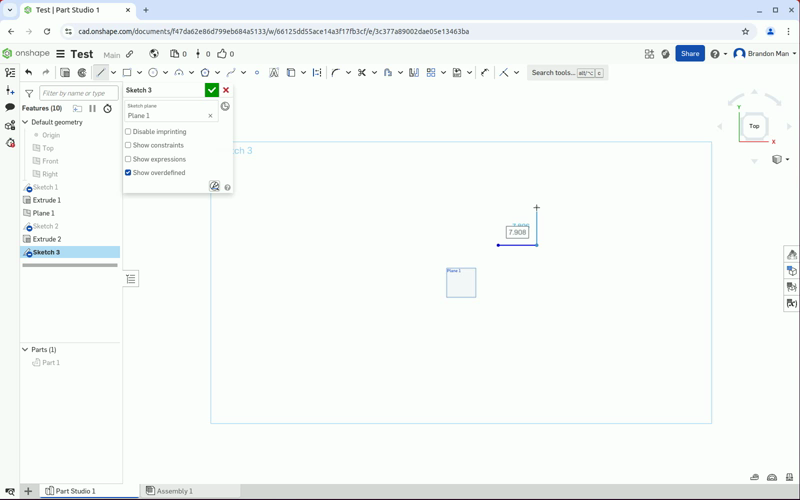
key_down(shift)
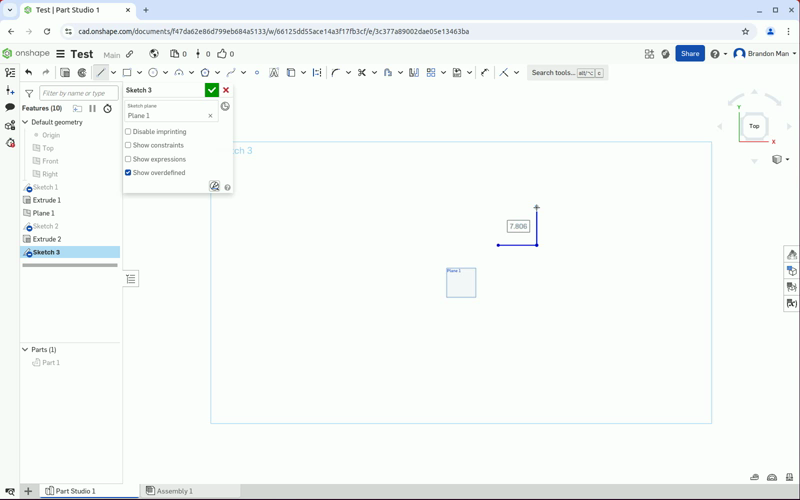
mouse_move(566, 207)
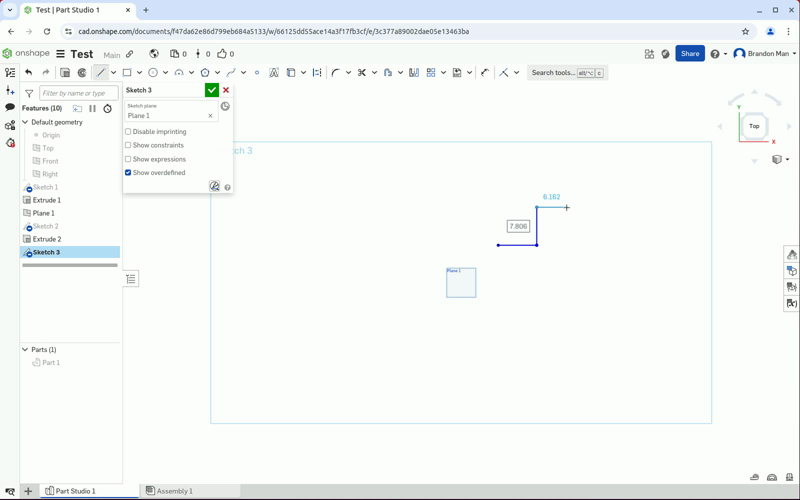
mouse_move(498, 207)
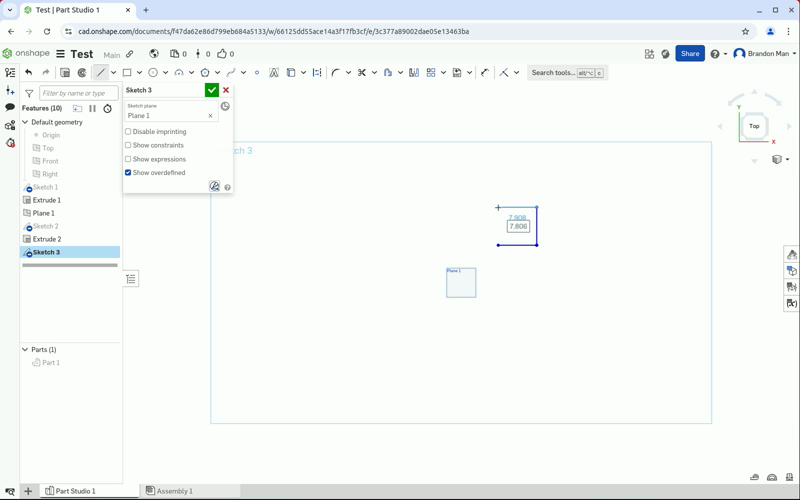
click(498, 207)
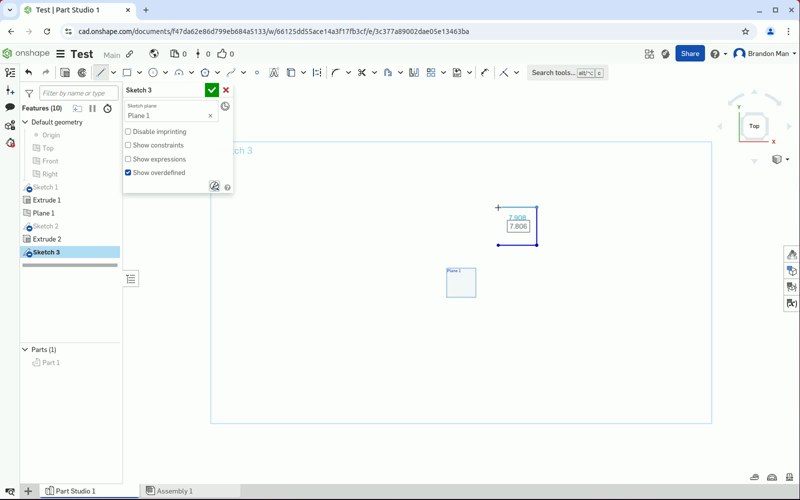
key_up(shift)
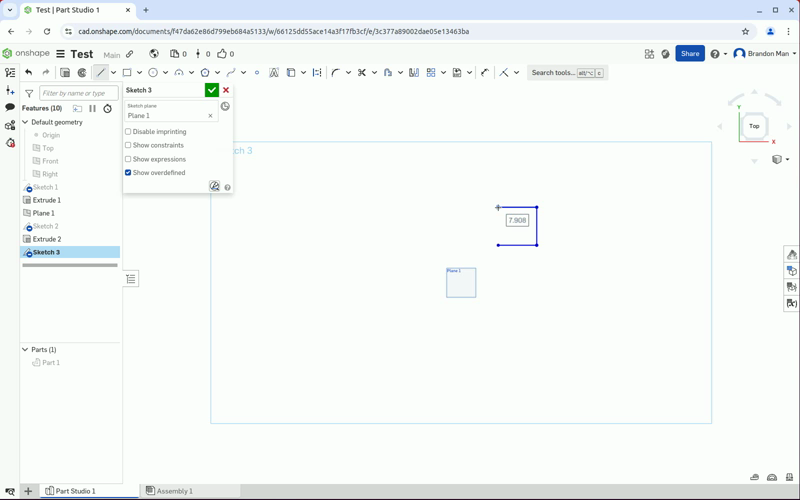
mouse_move(528, 207)
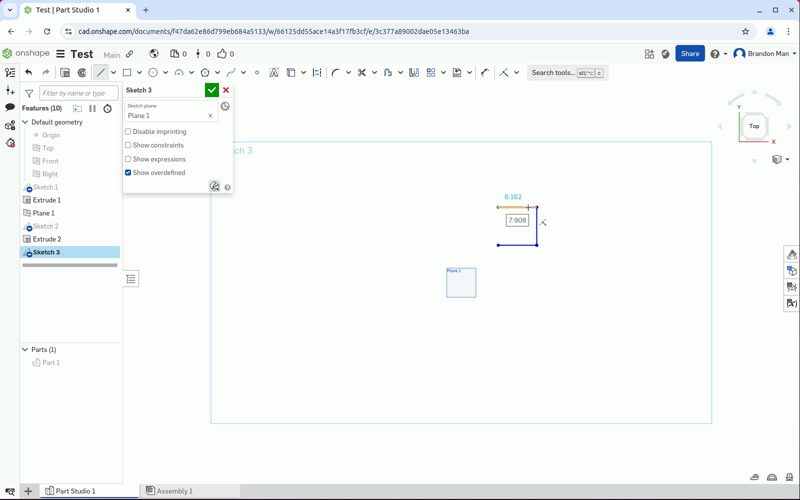
key_down(shift)
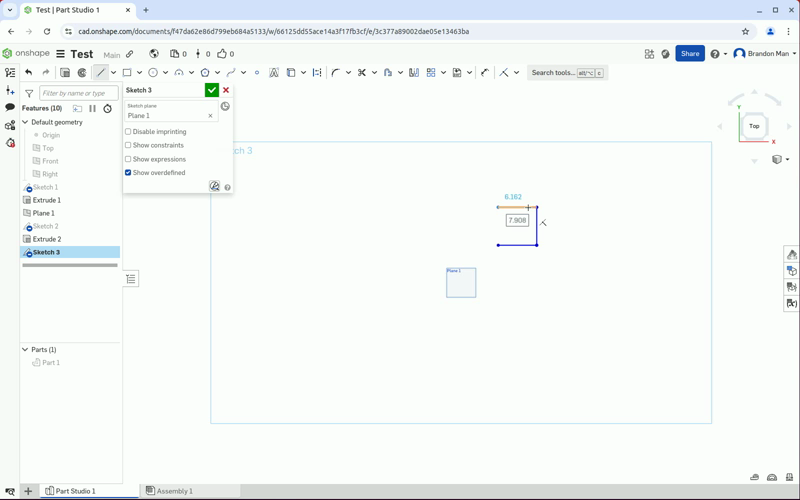
mouse_move(498, 245)
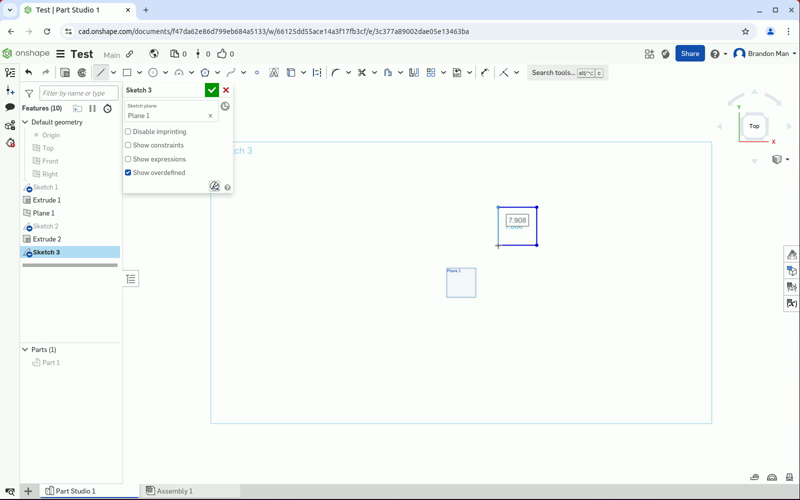
key_up(shift)
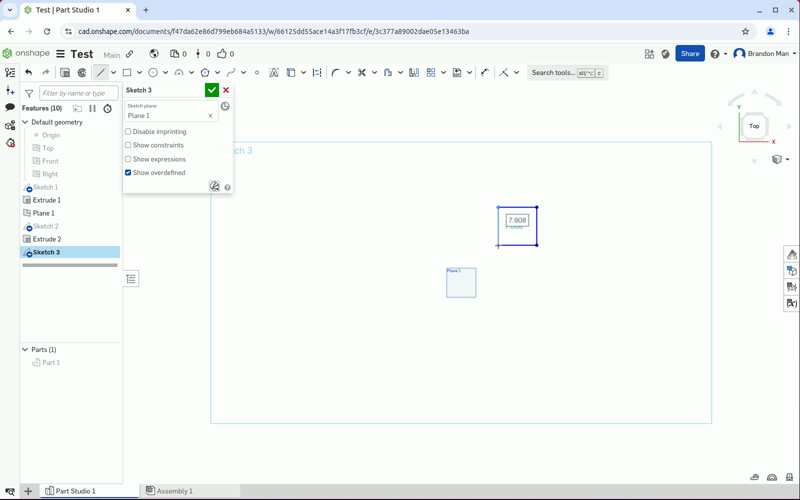
click(498, 245)
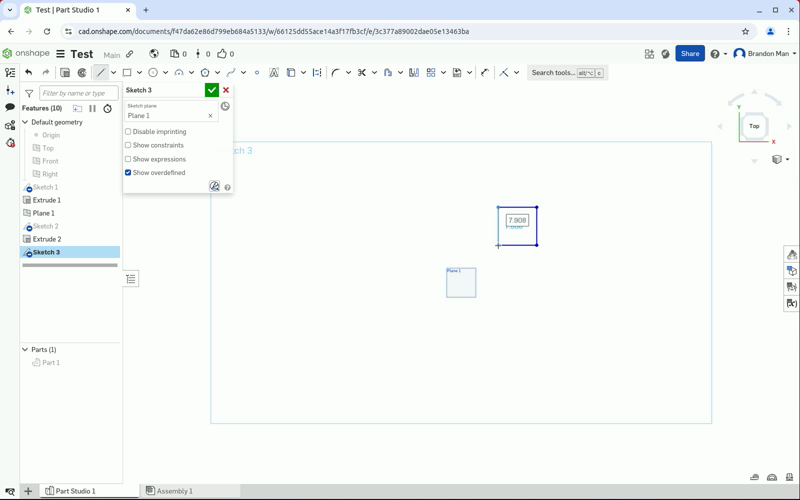
key(esc)
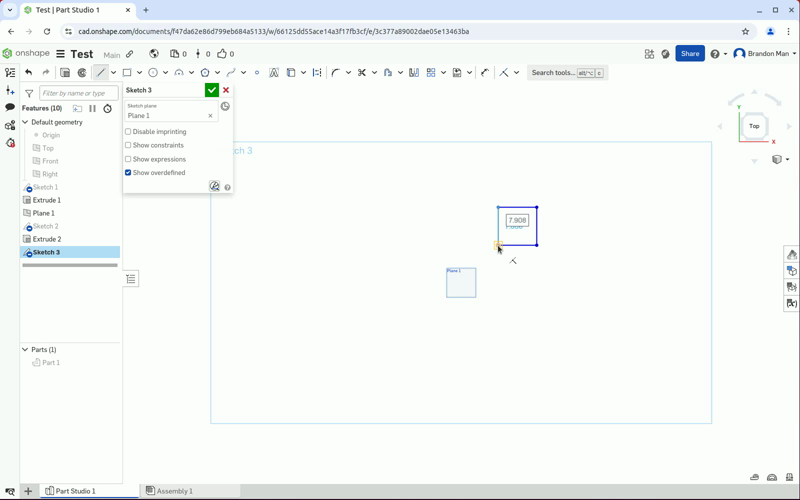
mouse_move(507, 215)
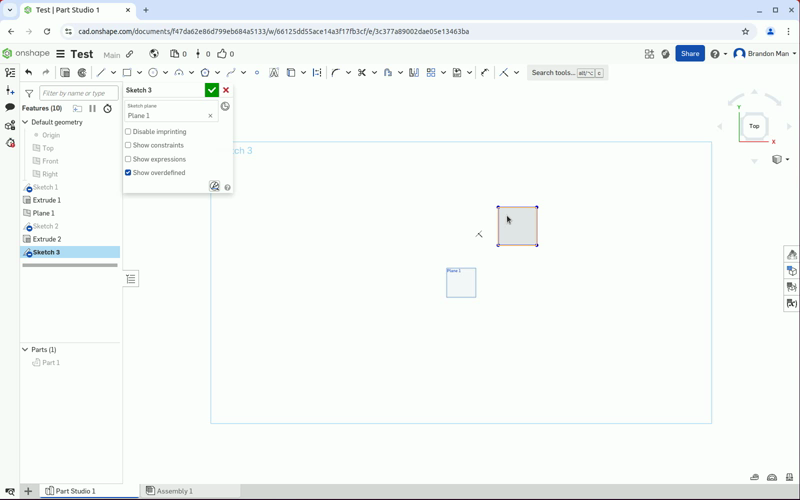
scroll(6)
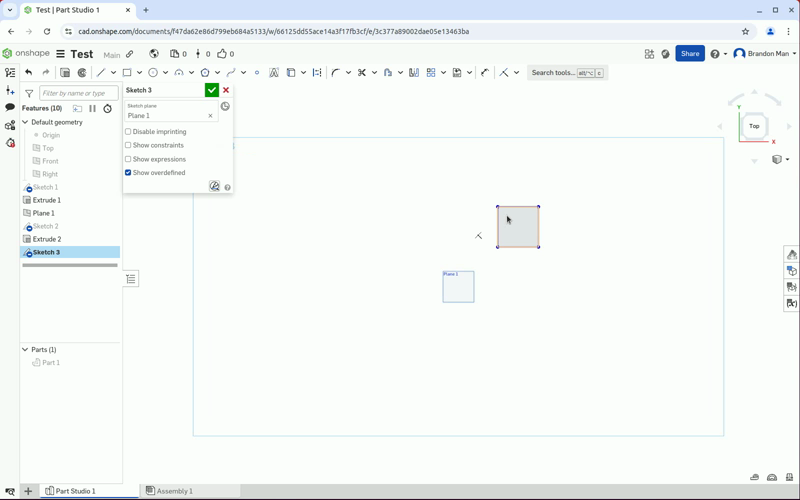
scroll(6)
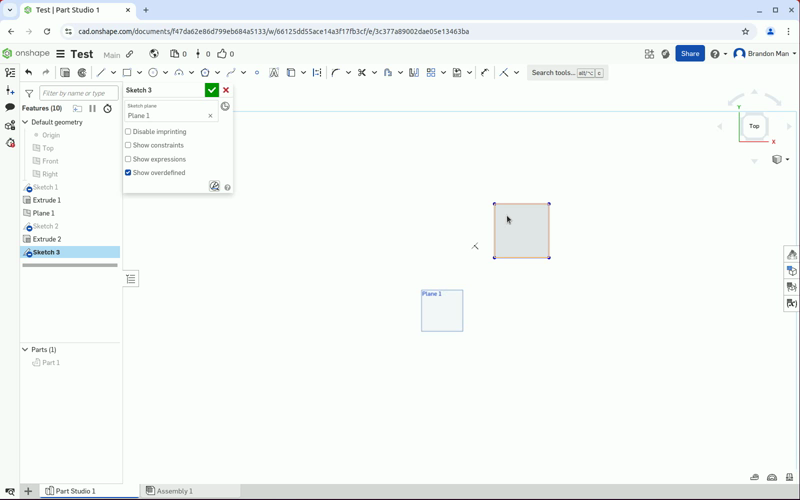
scroll(6)
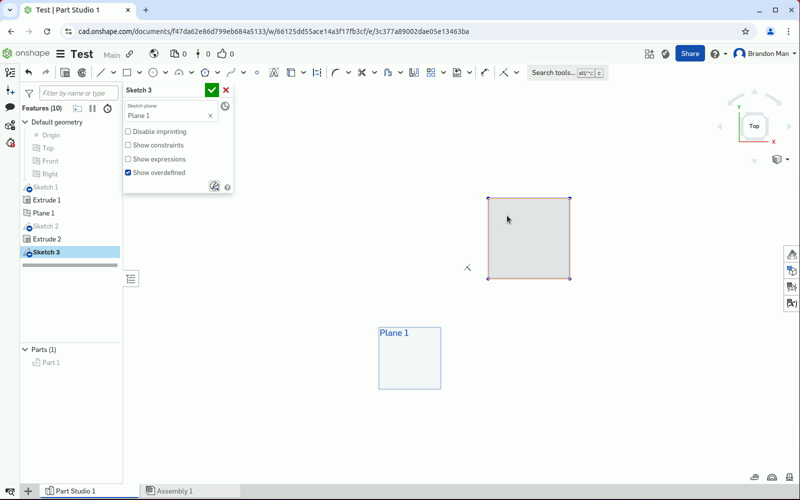
scroll(6)
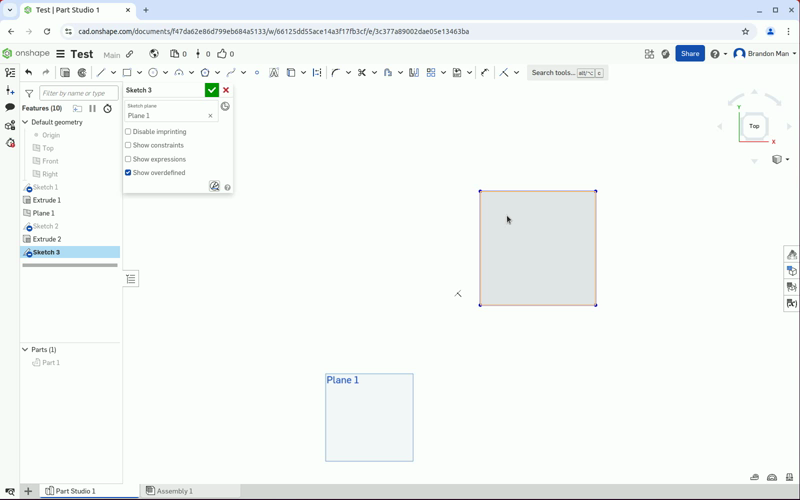
scroll(6)
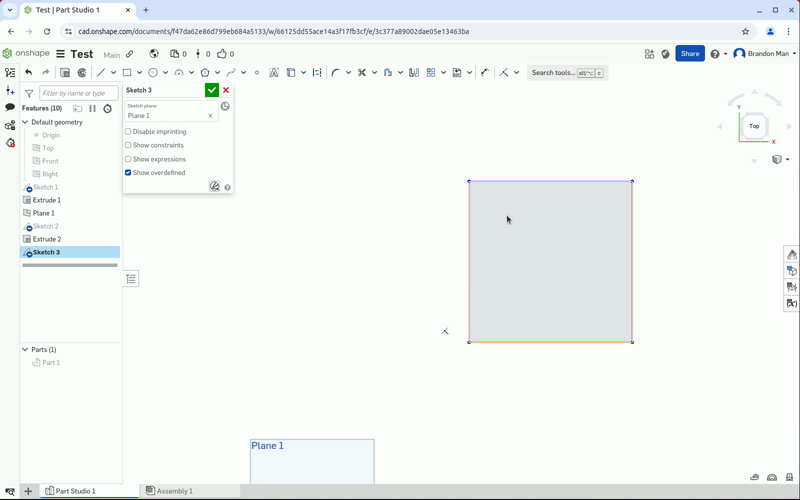
scroll(6)
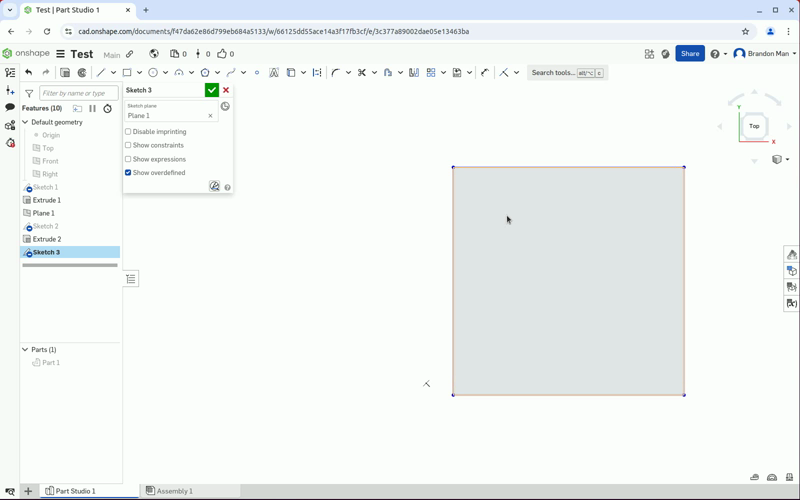
scroll(6)
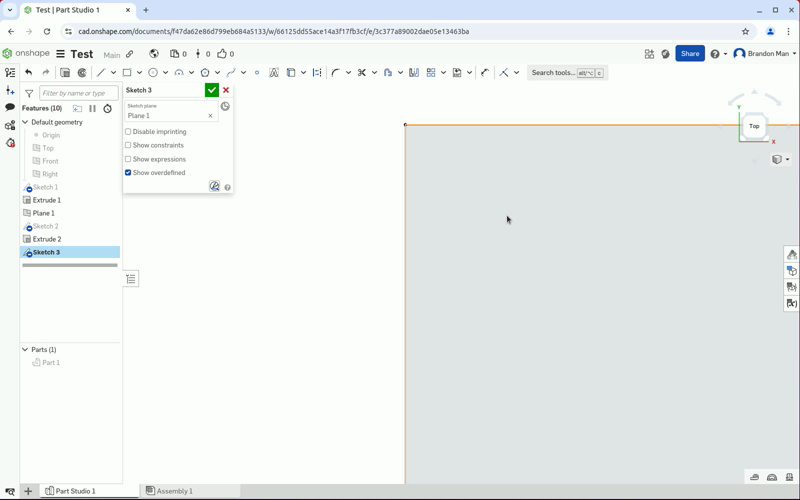
click(507, 215)
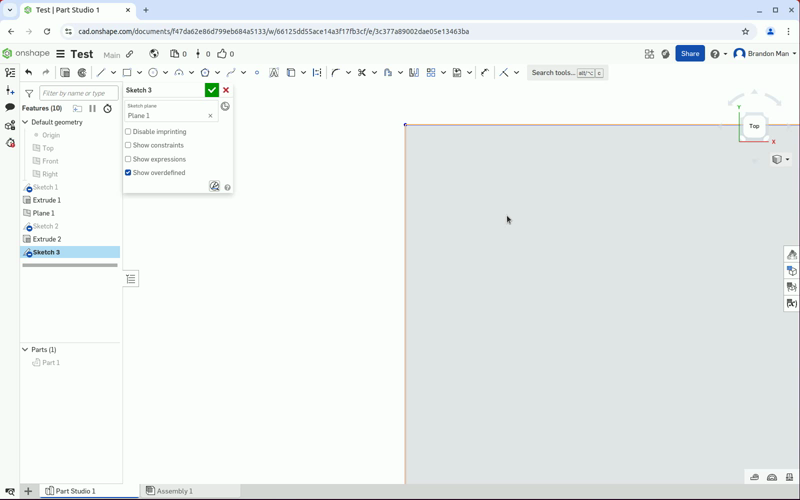
scroll(-6)
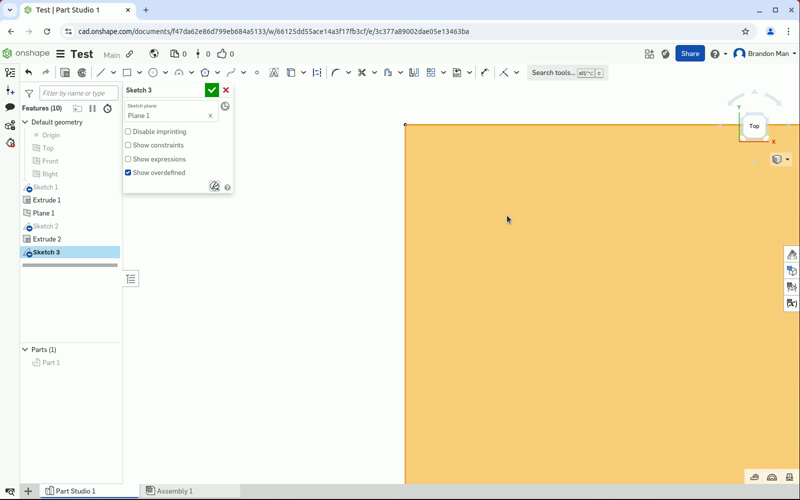
scroll(-6)
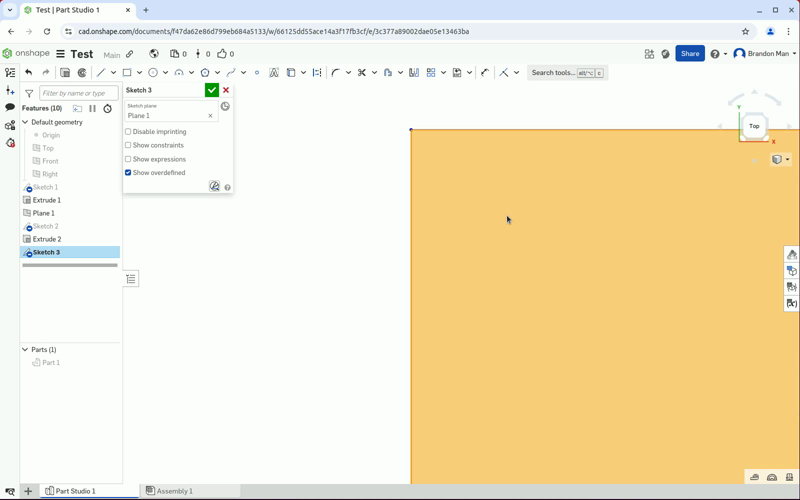
scroll(-6)
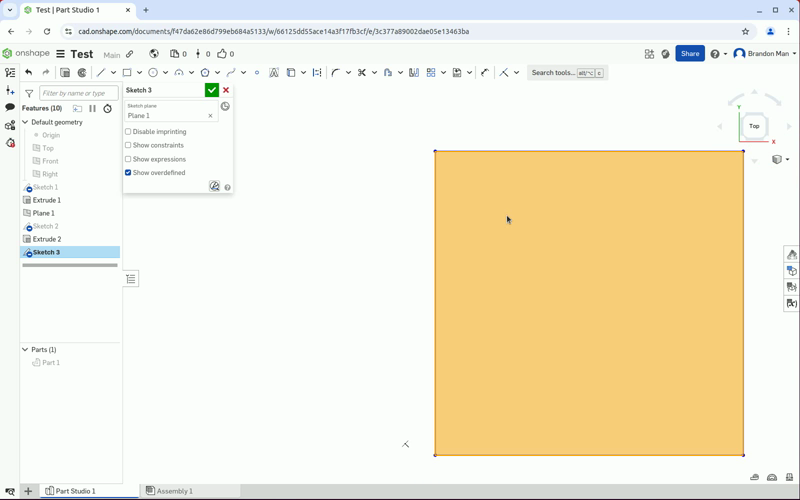
scroll(-6)
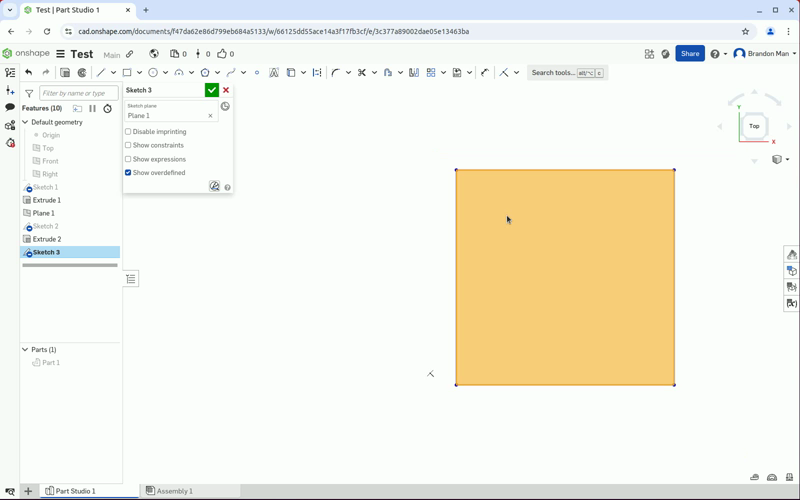
scroll(-6)
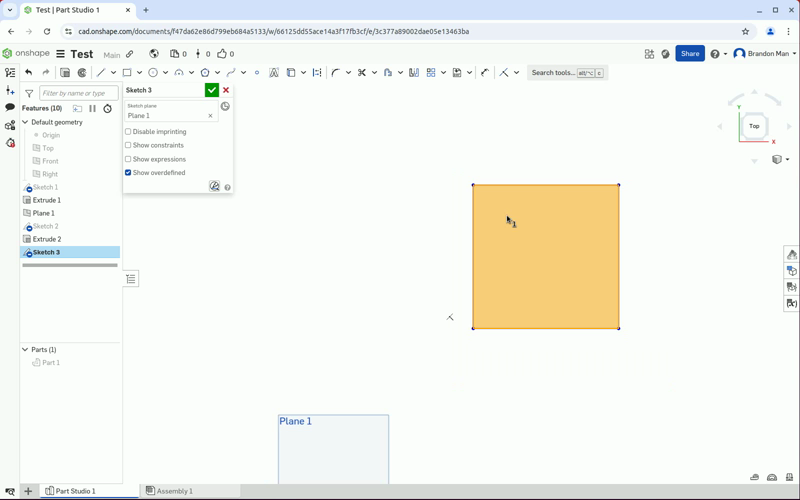
scroll(-6)
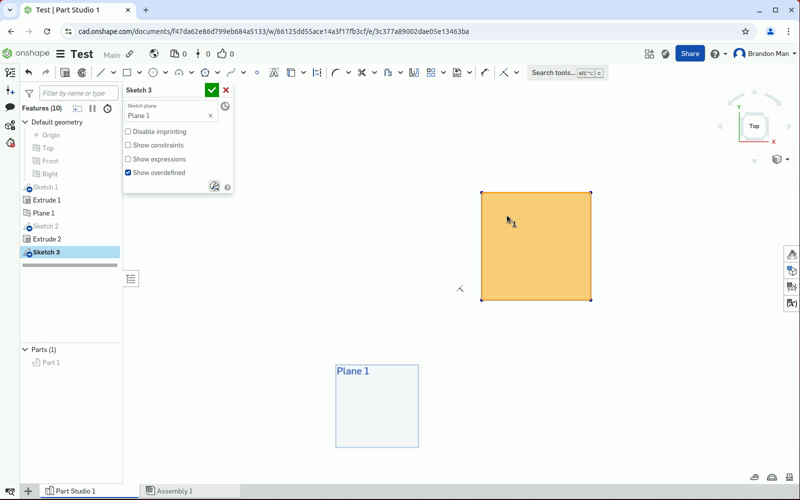
scroll(-6)
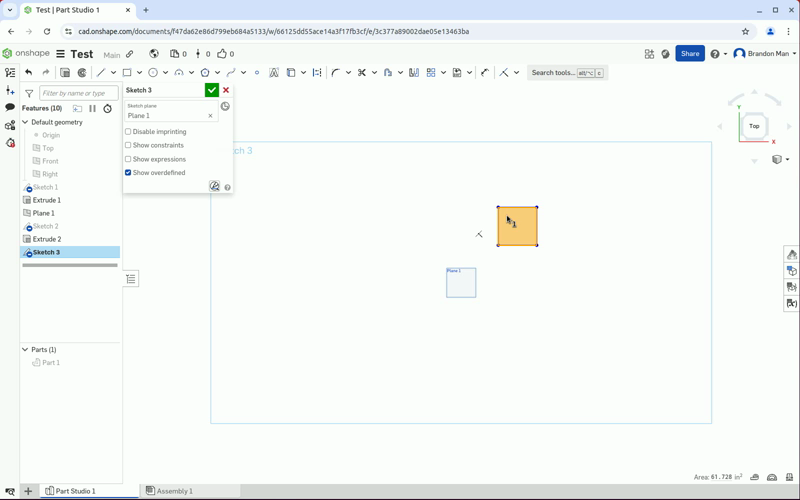
mouse_move(73, 352)
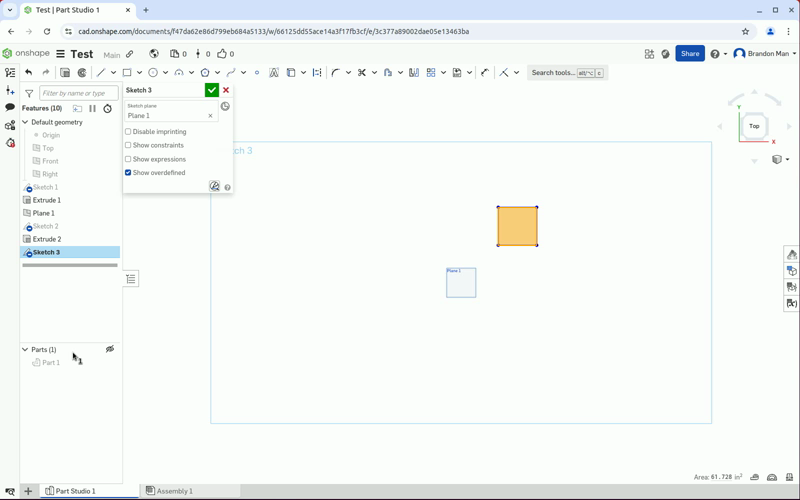
key(shift+y)
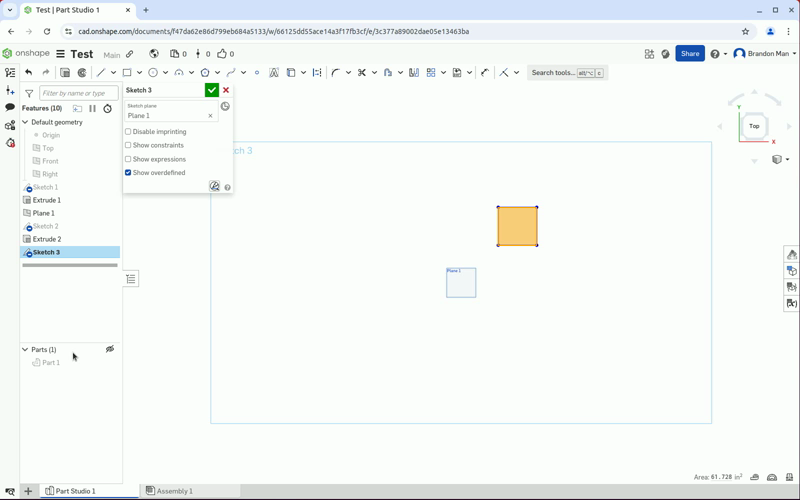
key(shift+e)
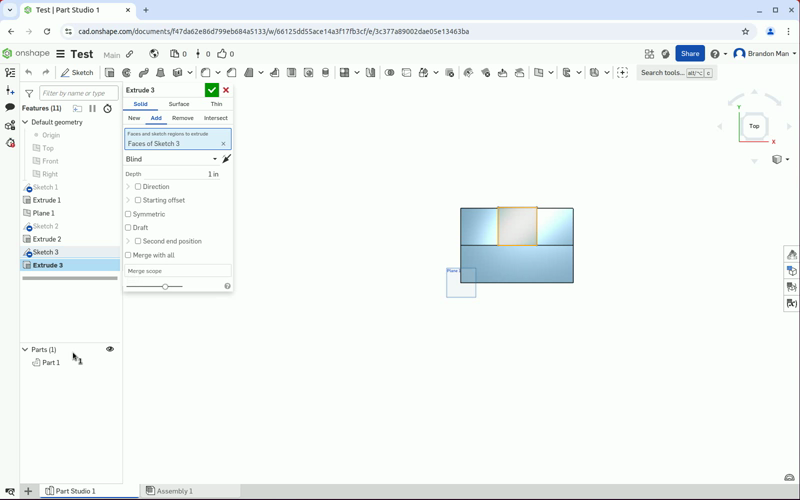
mouse_move(143, 106)
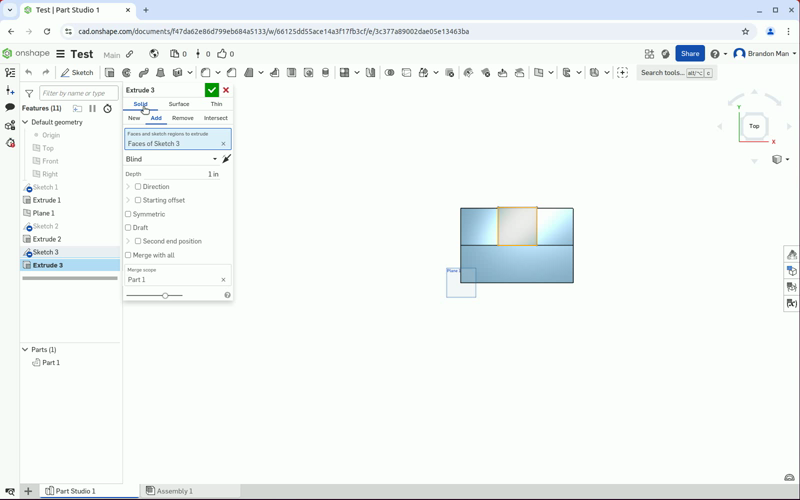
click(143, 106)
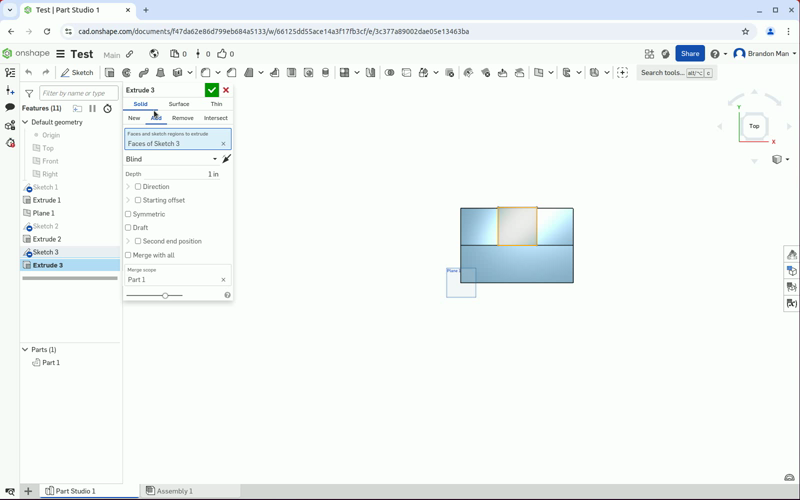
mouse_move(186, 120)
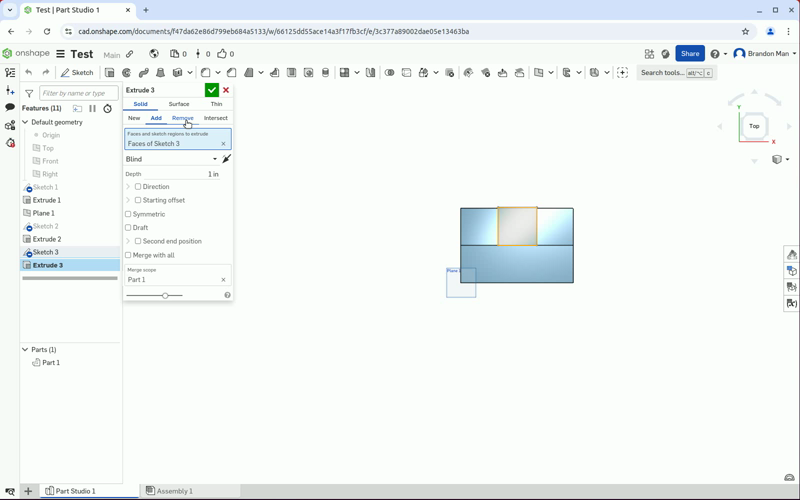
click(186, 120)
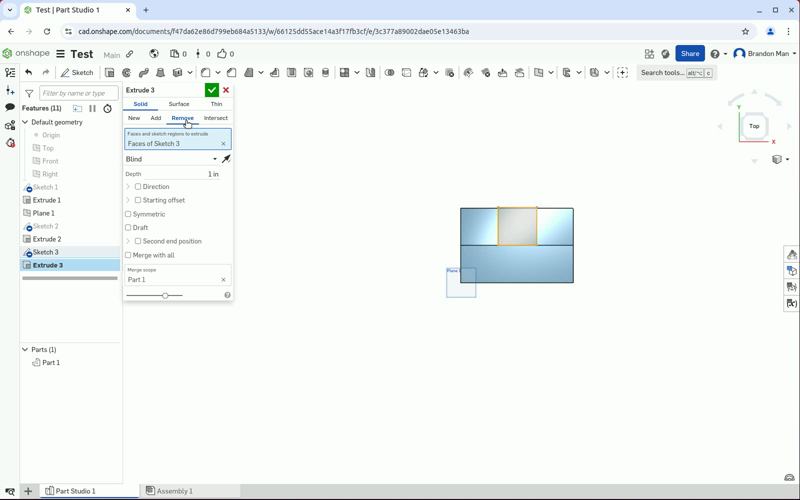
key(tab, 4)
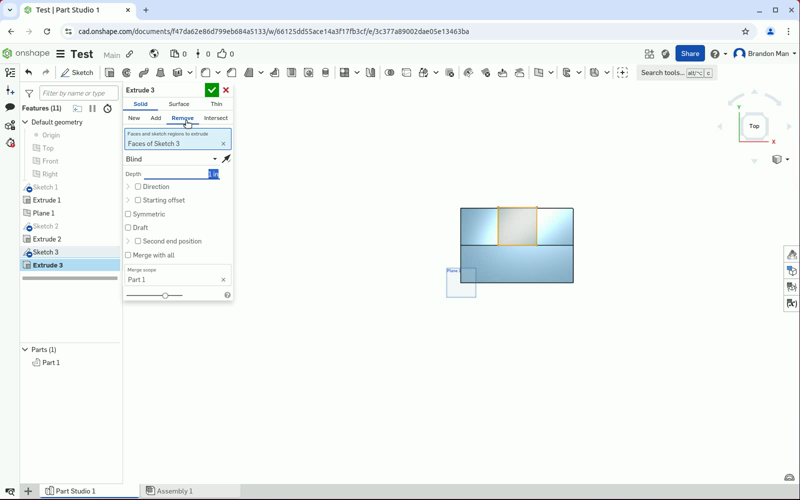
text(3.851)
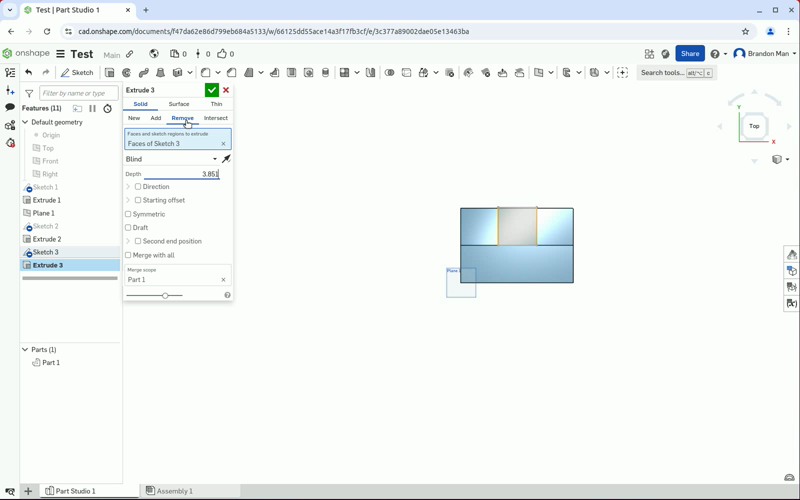
key(tab, 6)
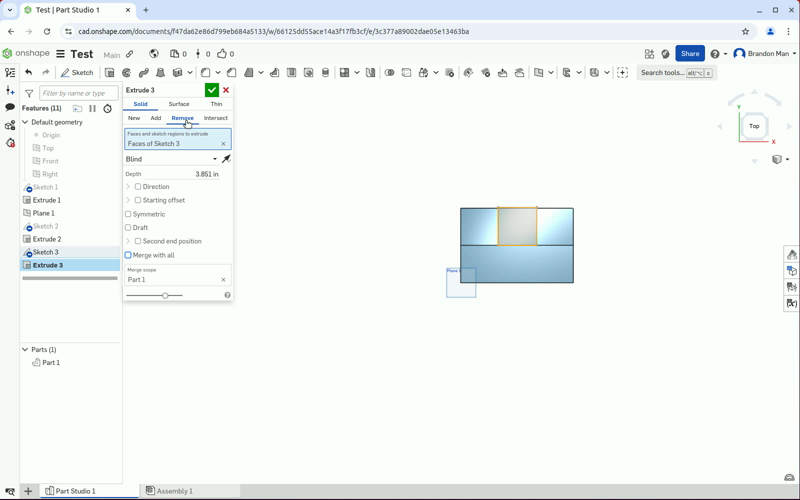
key(space)
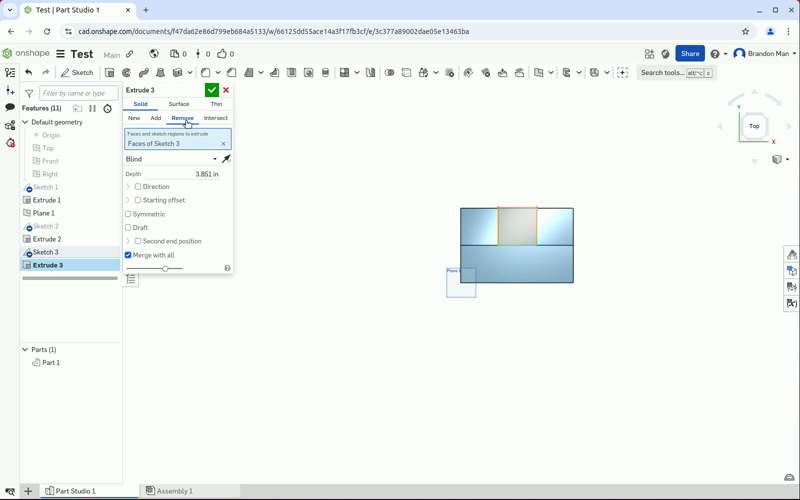
key(enter)
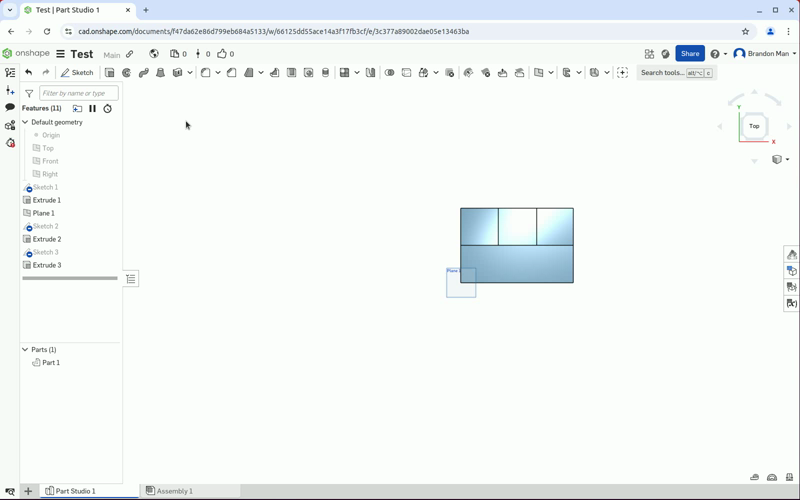
key(shift+h)
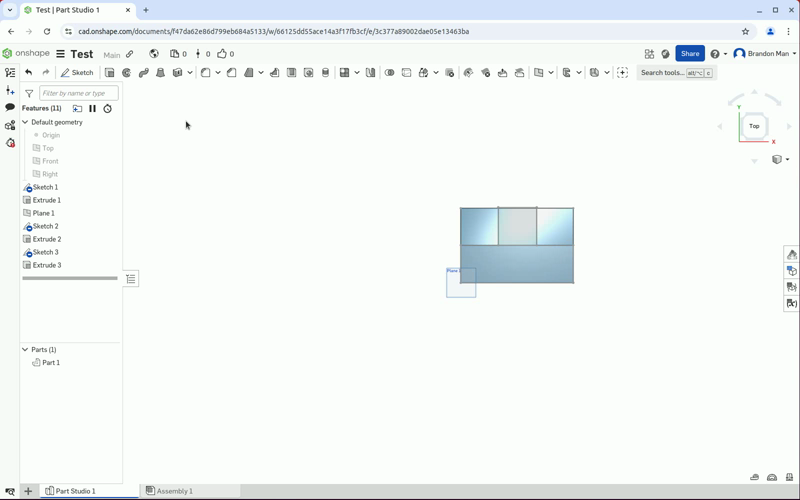
key(shift+h)
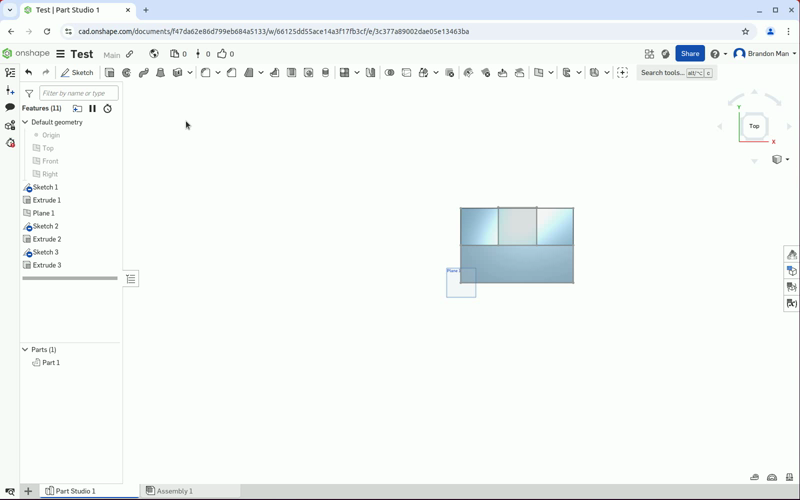
key(shift+7)
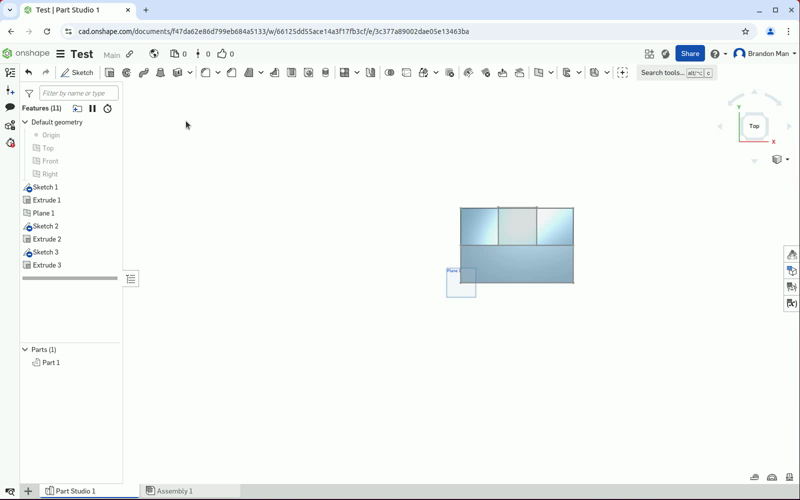
key(up, 3)
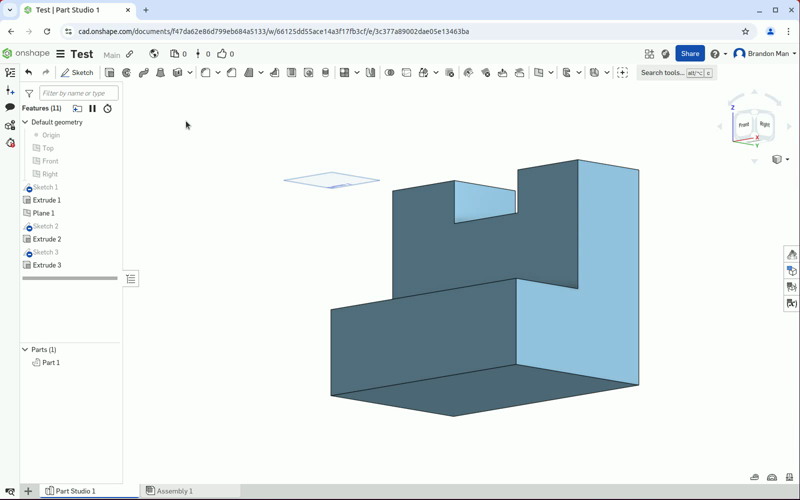
key(left, 3)
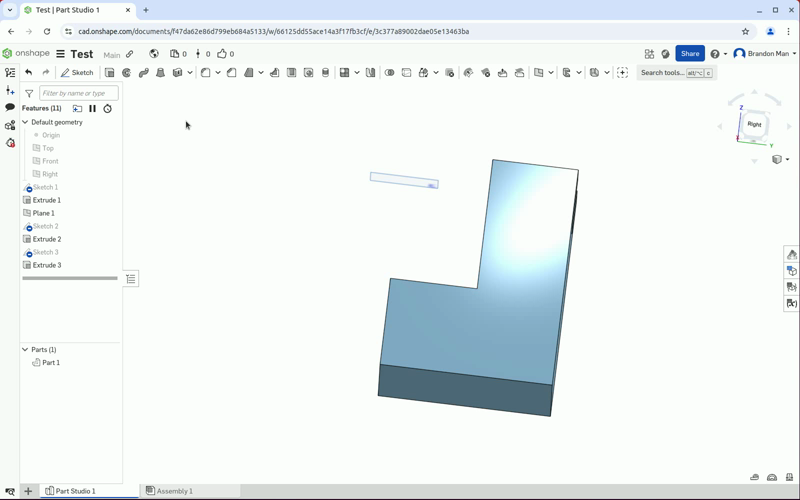
key(right, 3)
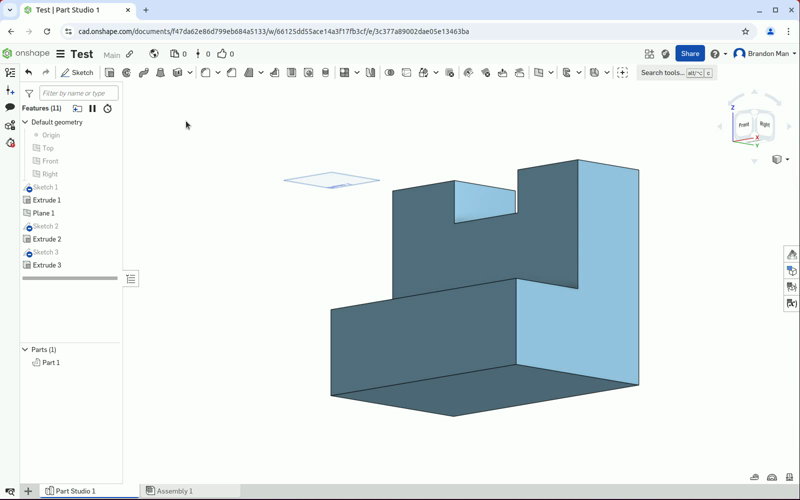
key(down, 3)
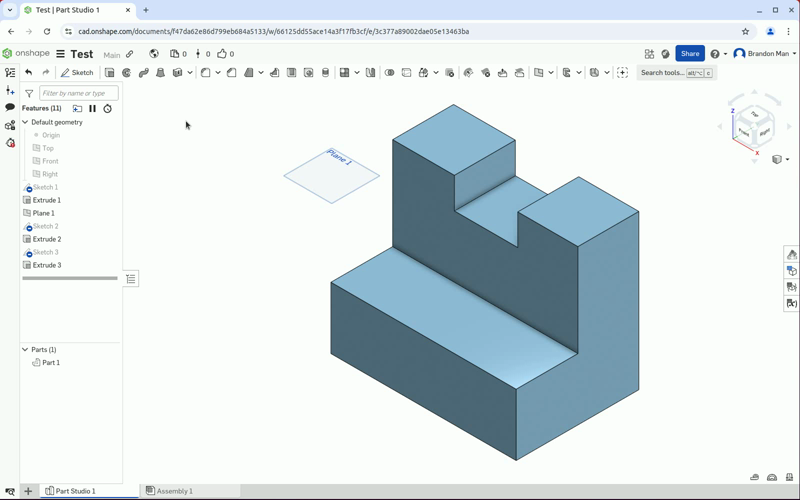
mouse_move(73, 189)
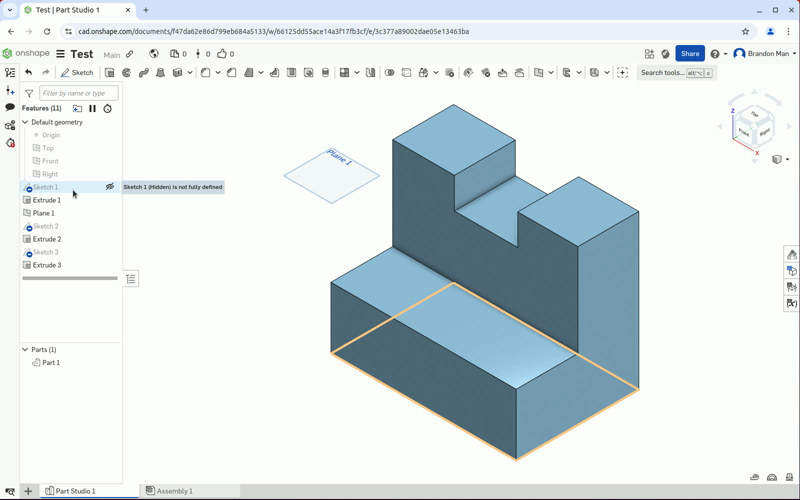
click(73, 189)